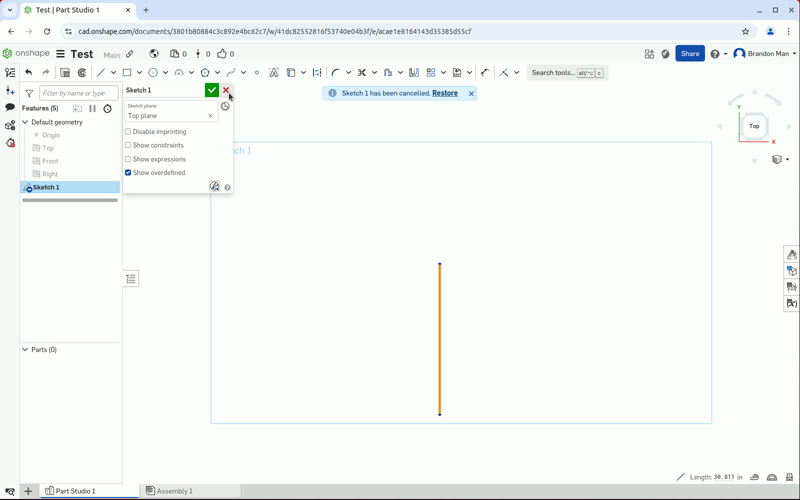
key(shift+h)
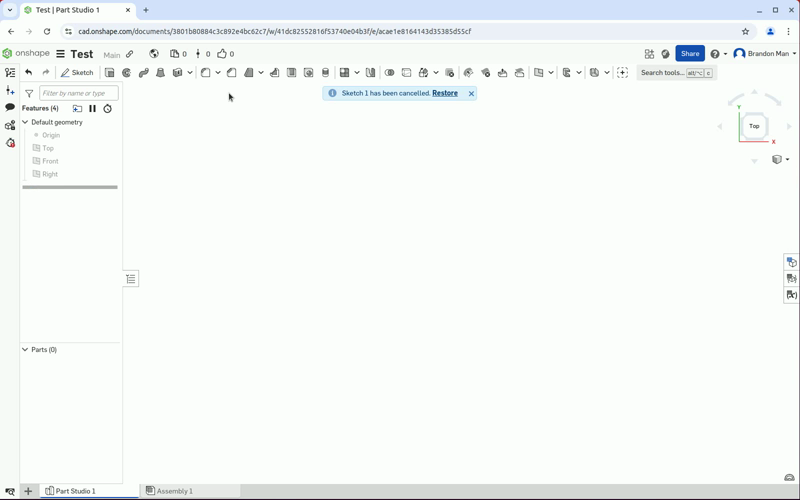
mouse_move(73, 352)
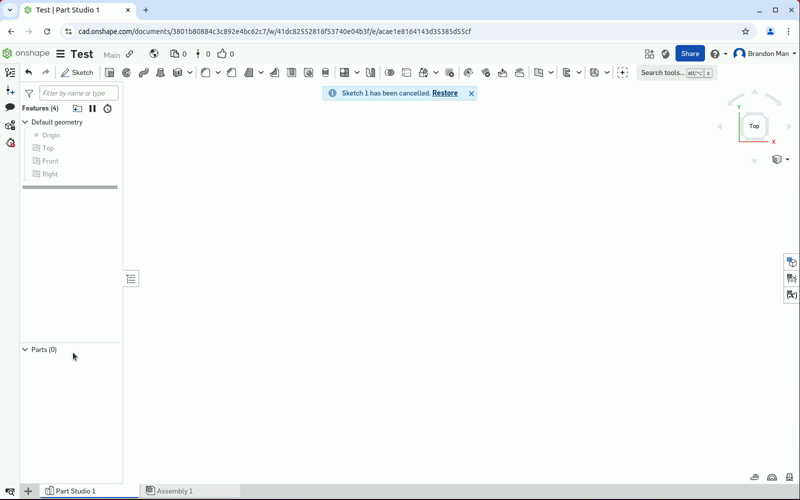
key(y)
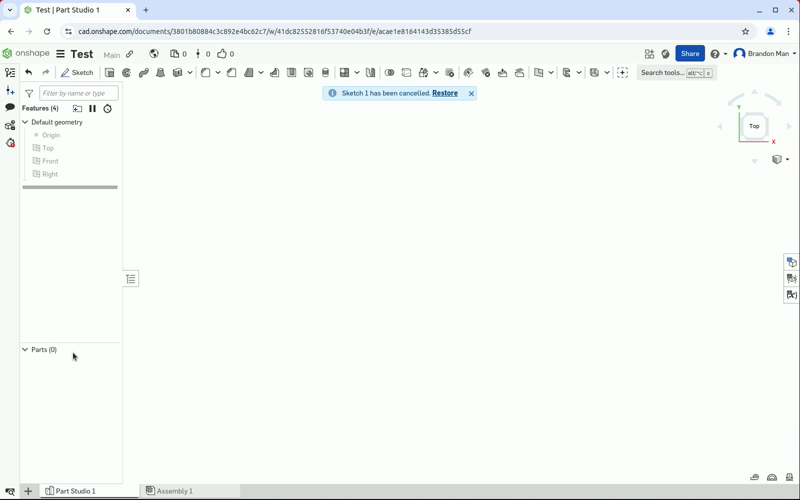
key(shift+p)
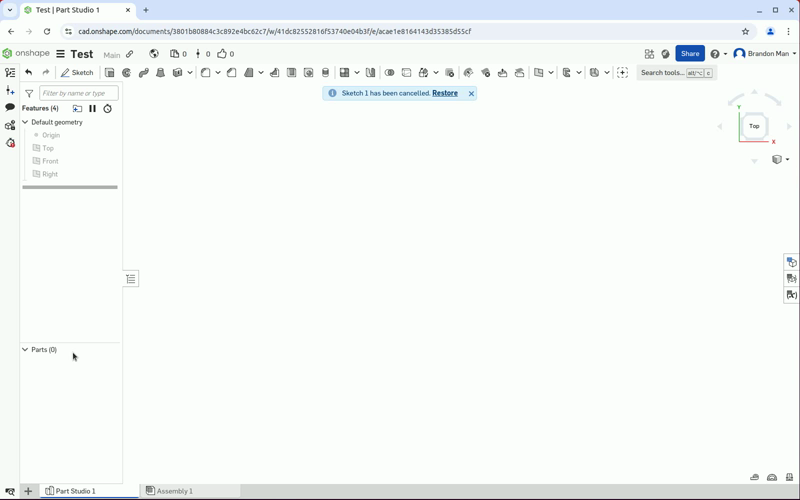
key(space)
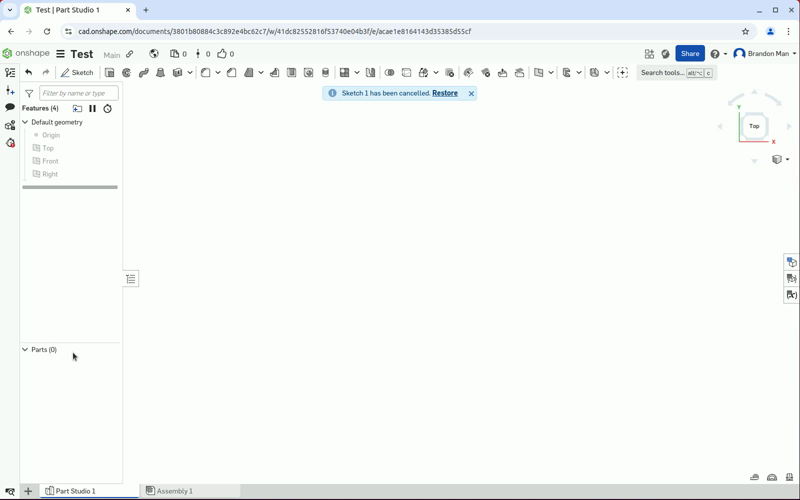
key_down(shift)
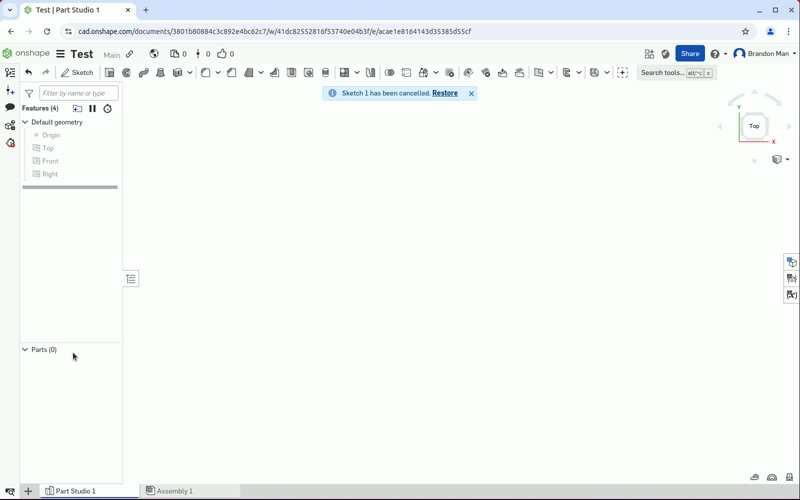
key(up)
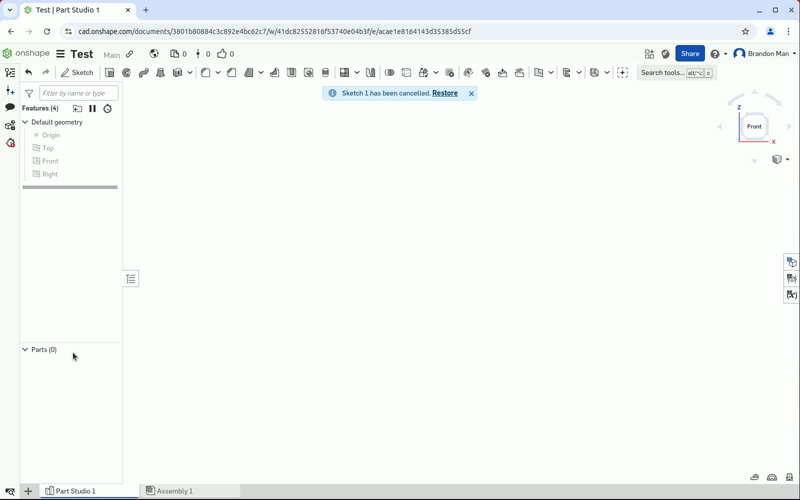
key_up(shift)
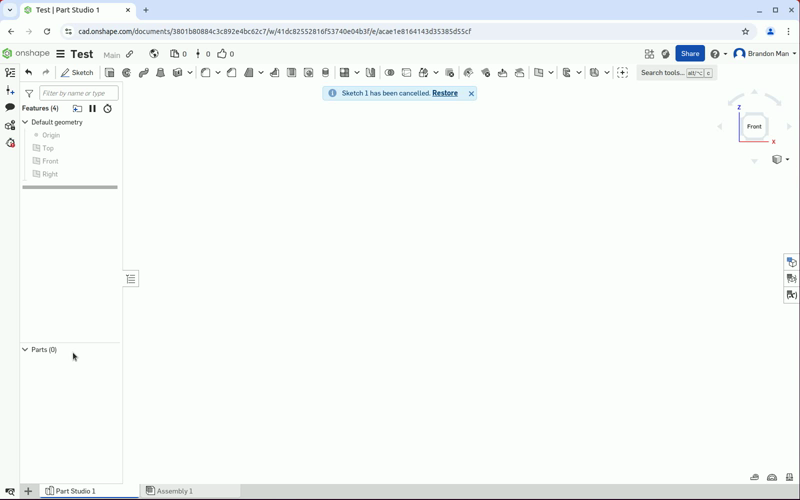
mouse_move(73, 352)
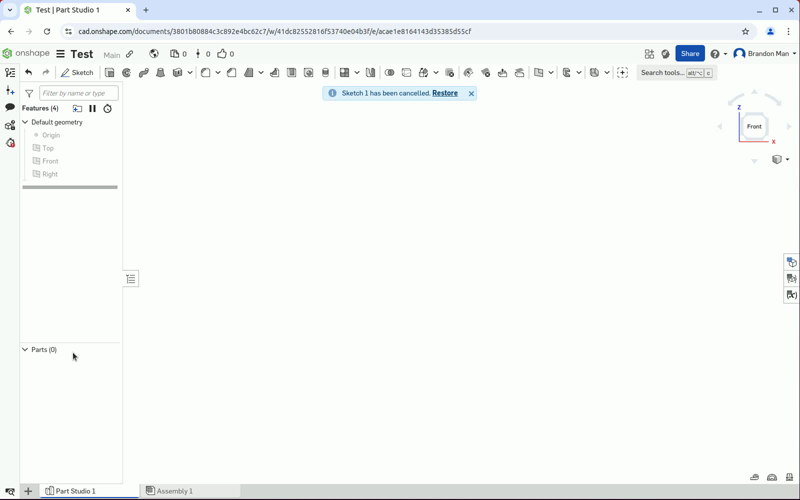
key(shift+y)
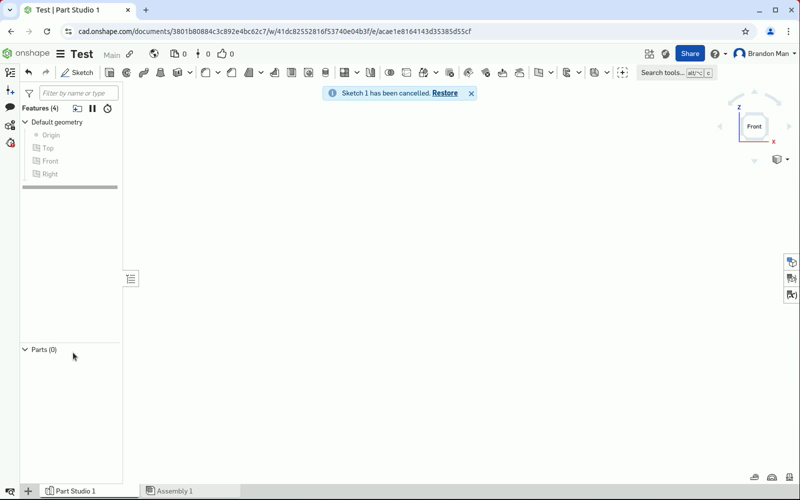
key(shift+s)
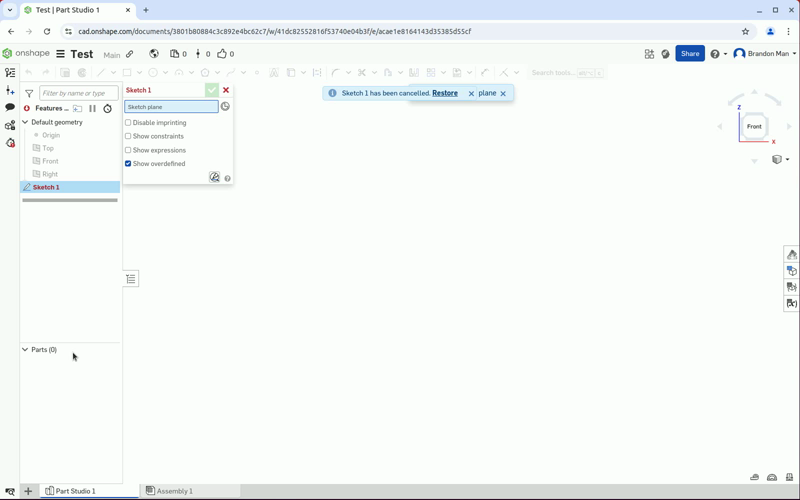
mouse_move(73, 163)
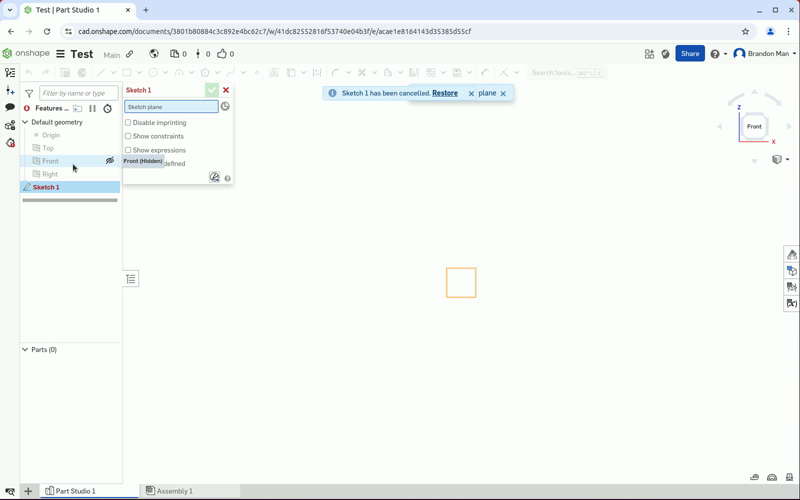
click(73, 163)
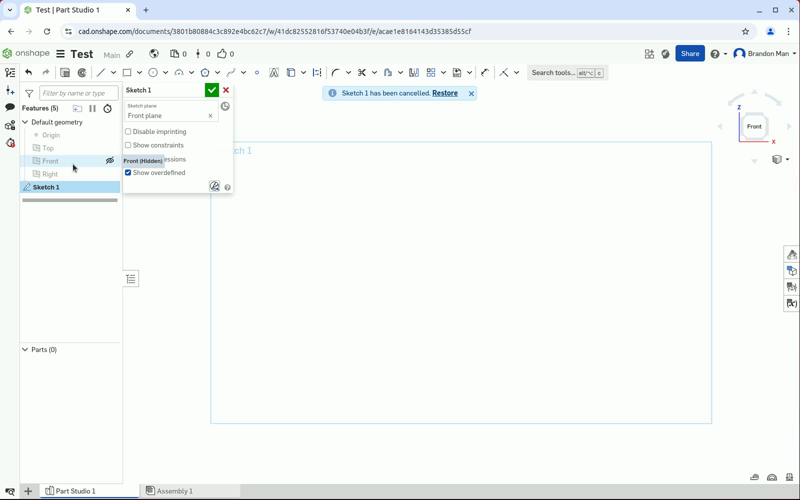
mouse_move(73, 352)
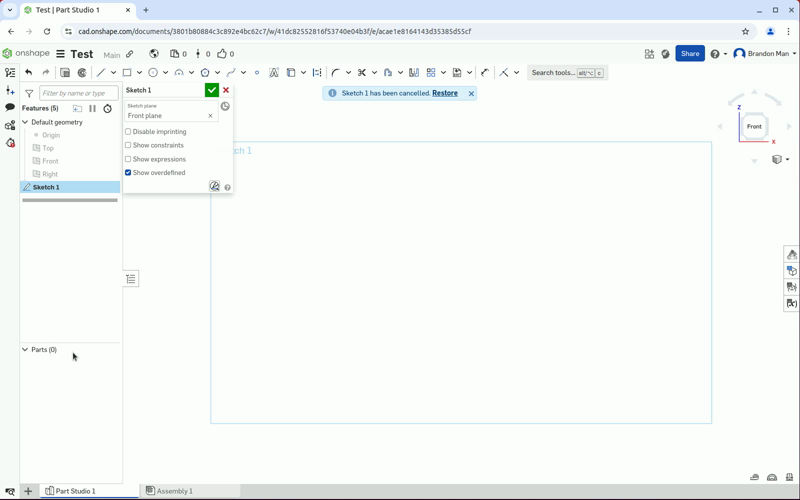
key(y)
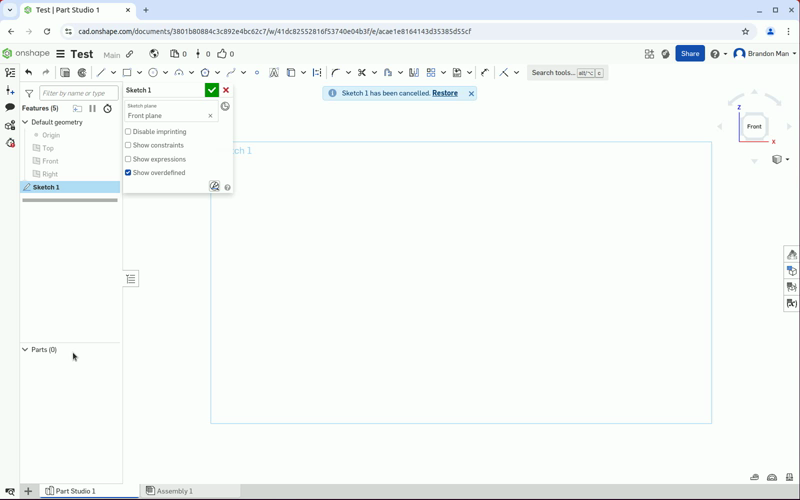
key(c)
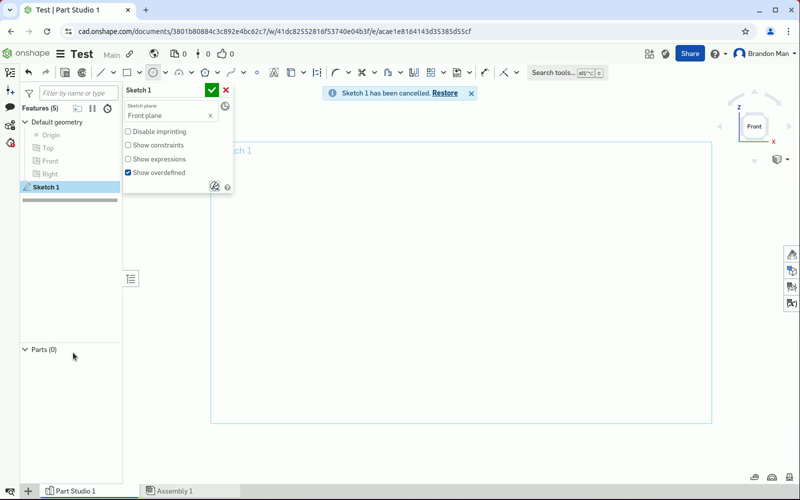
key_down(shift)
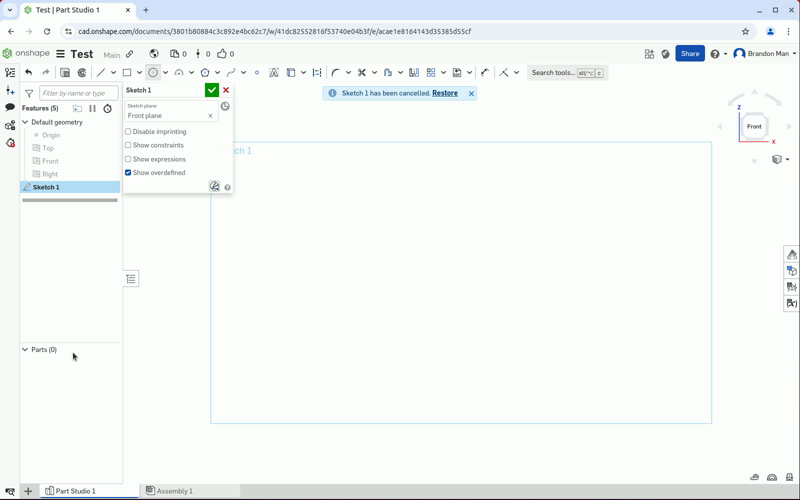
mouse_move(443, 262)
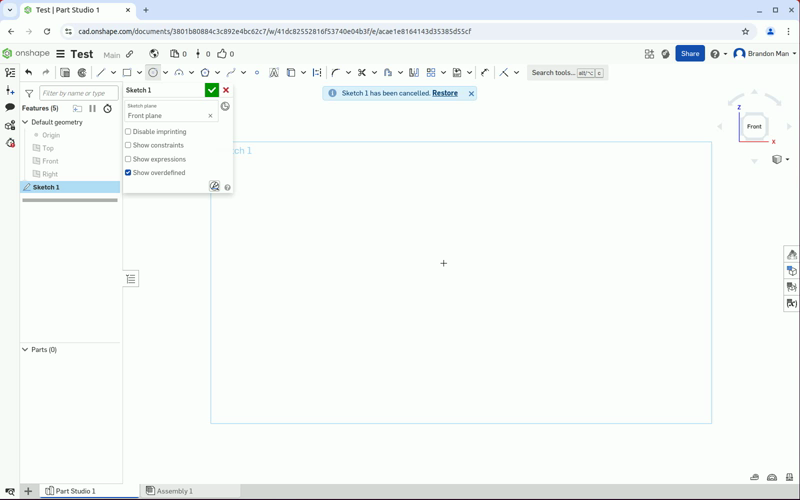
click(443, 262)
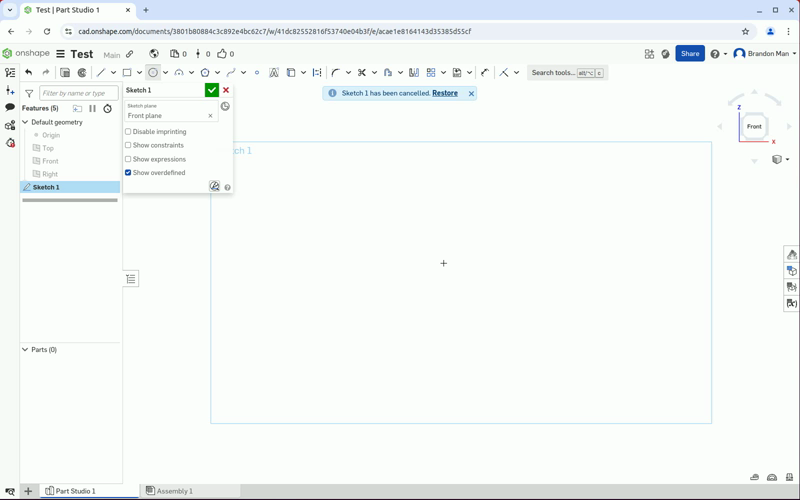
key_up(shift)
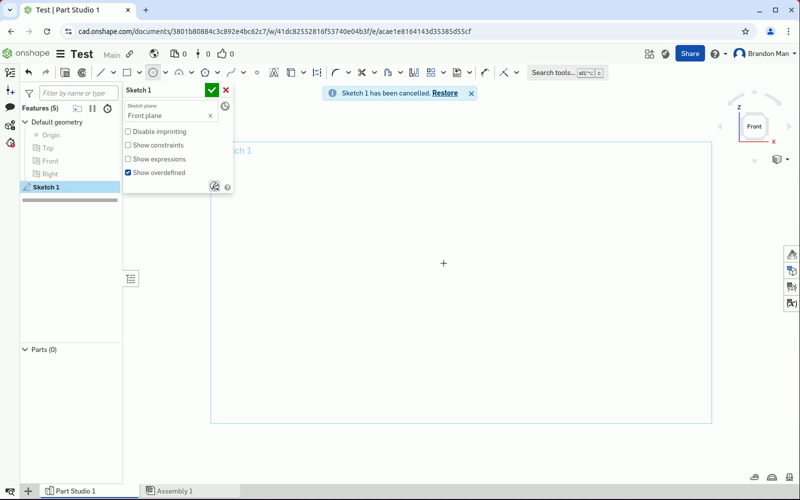
mouse_move(445, 262)
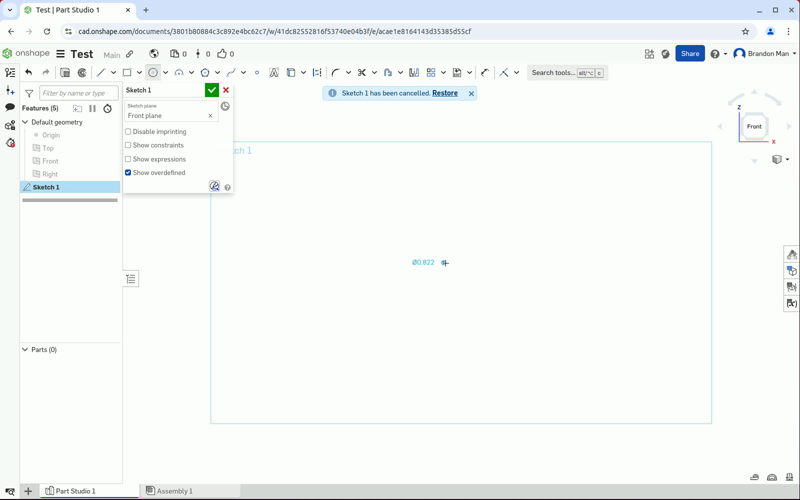
scroll(6)
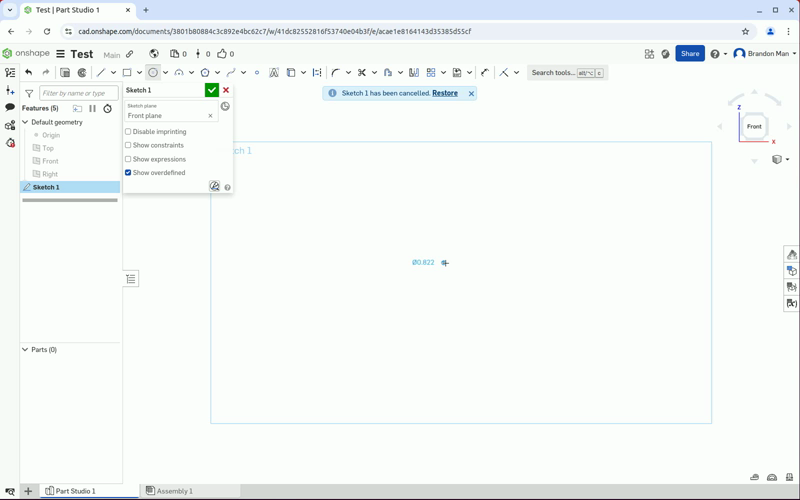
scroll(6)
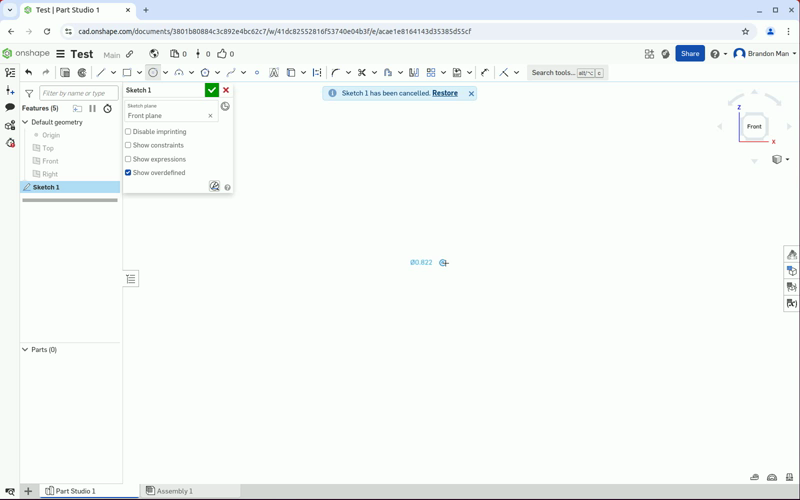
scroll(6)
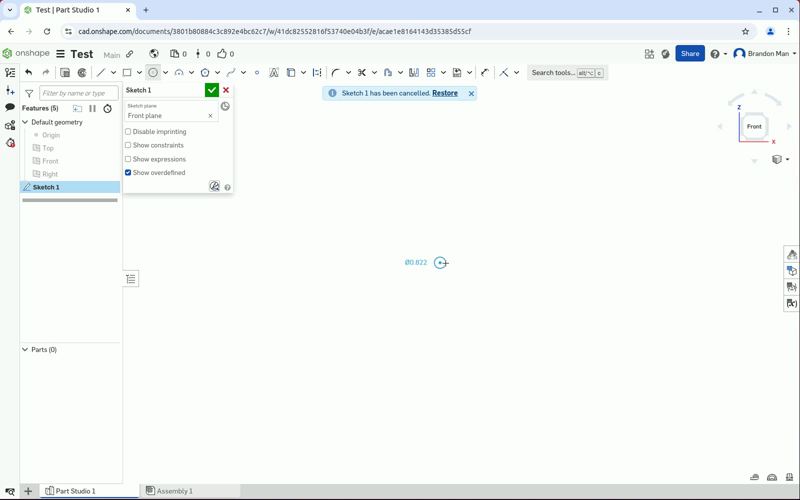
scroll(6)
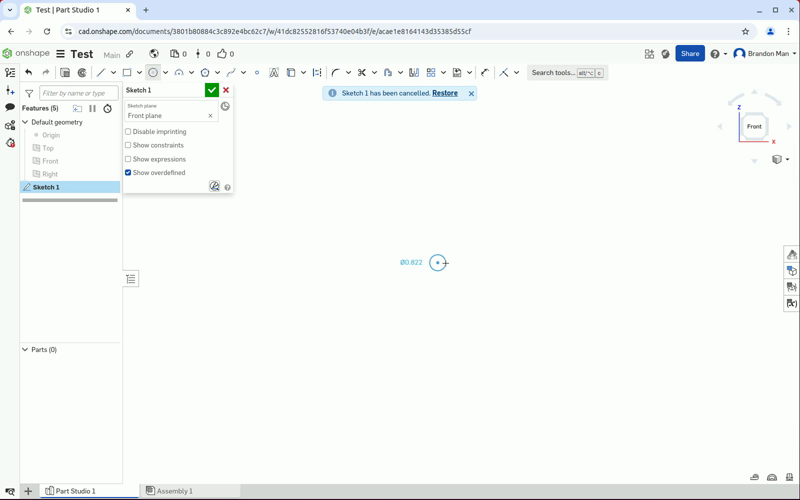
scroll(6)
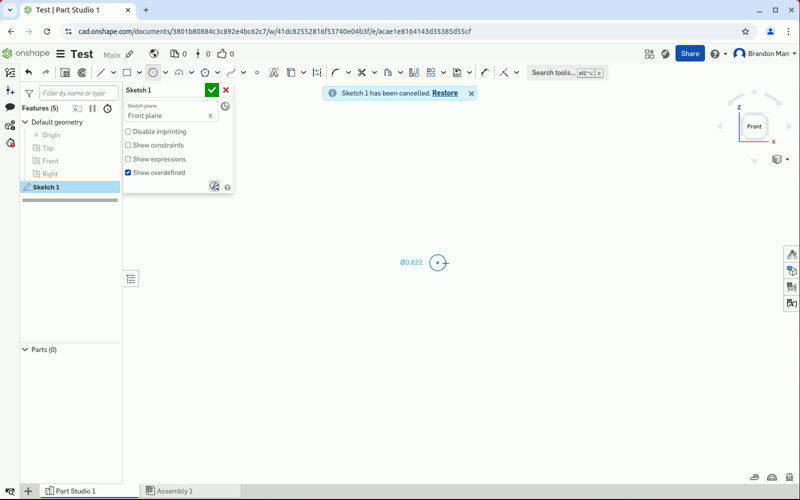
scroll(6)
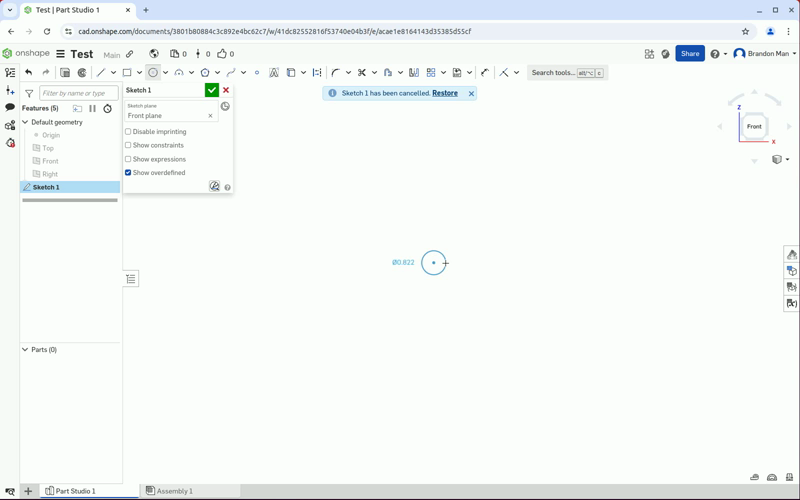
scroll(6)
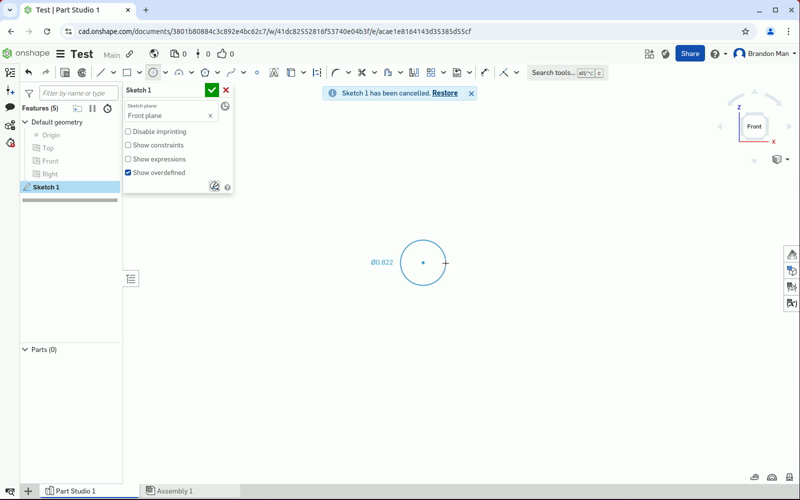
click(445, 262)
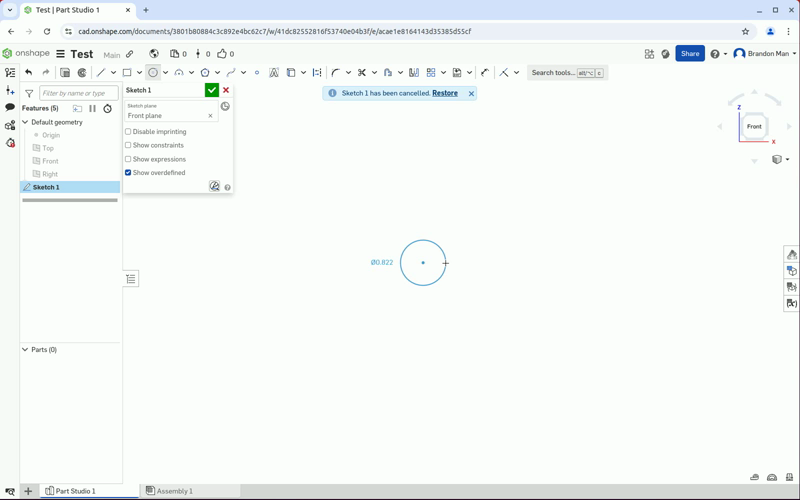
scroll(-6)
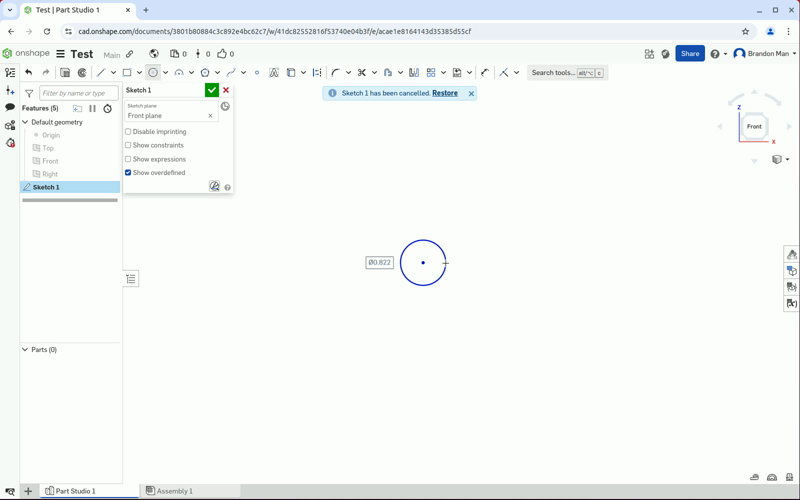
scroll(-6)
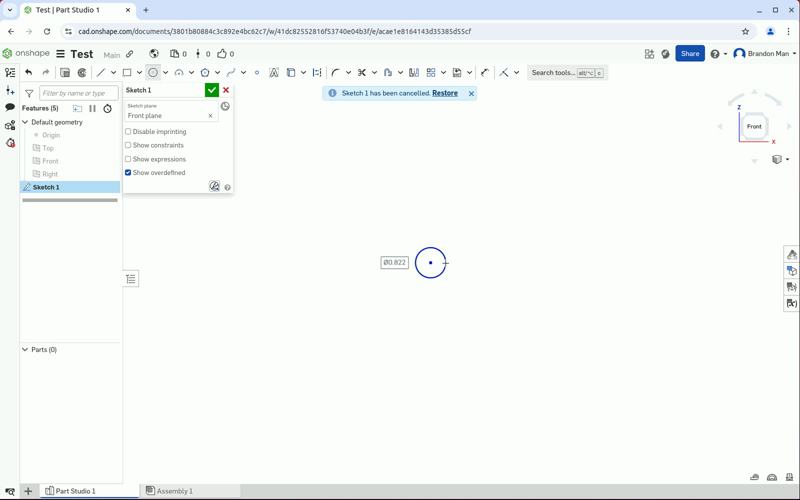
scroll(-6)
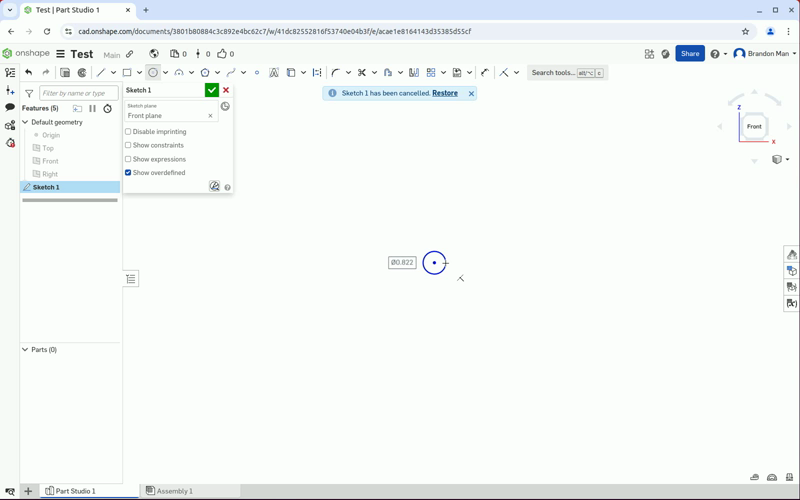
scroll(-6)
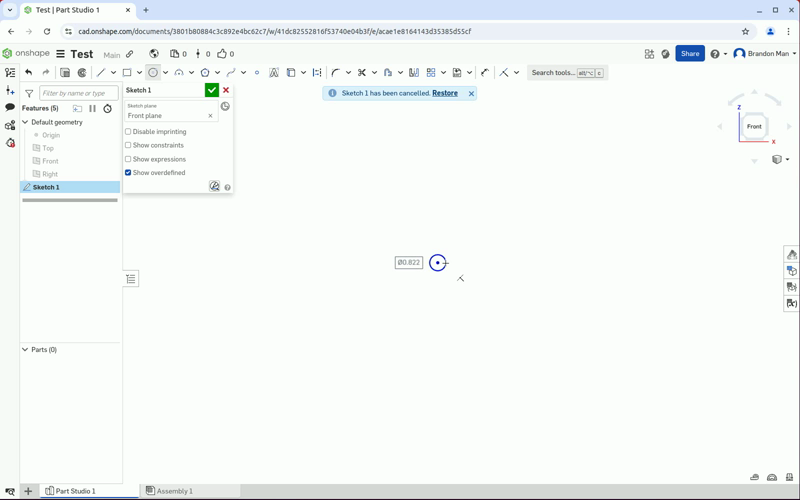
scroll(-6)
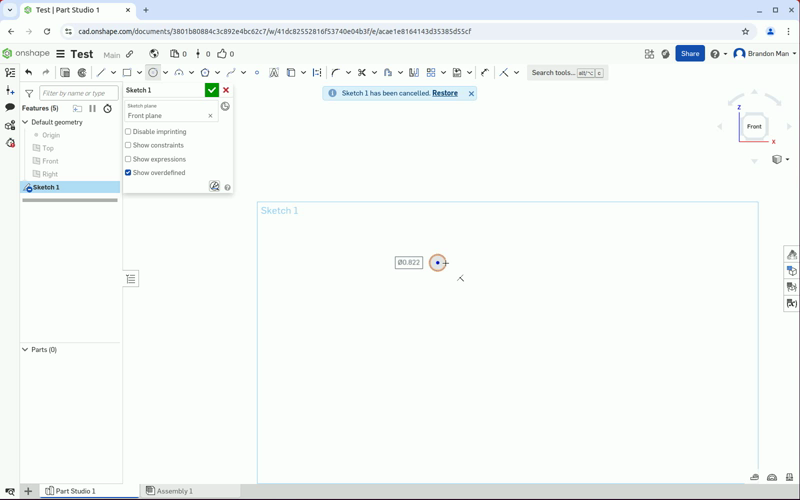
scroll(-6)
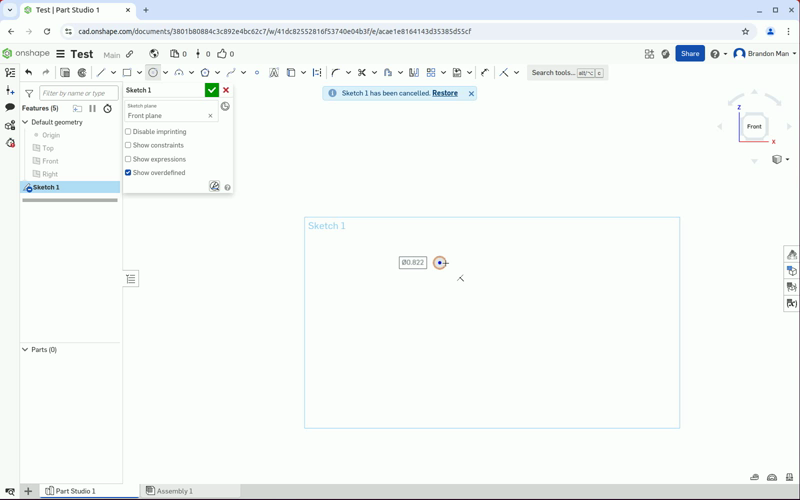
scroll(-6)
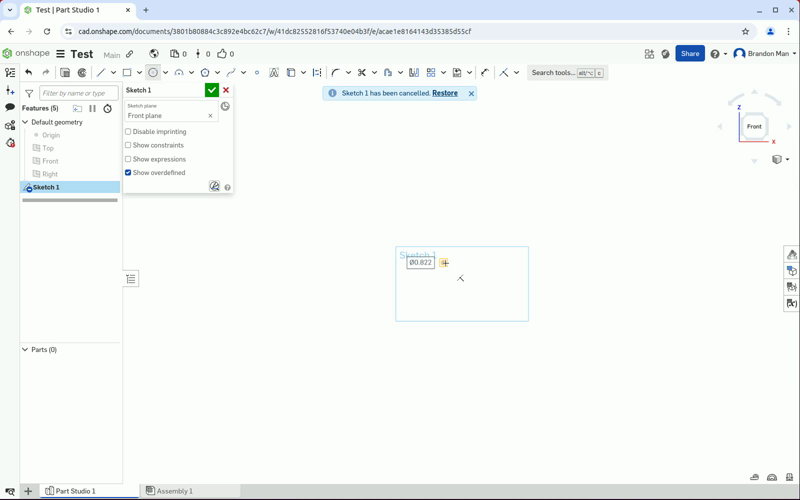
key(esc)
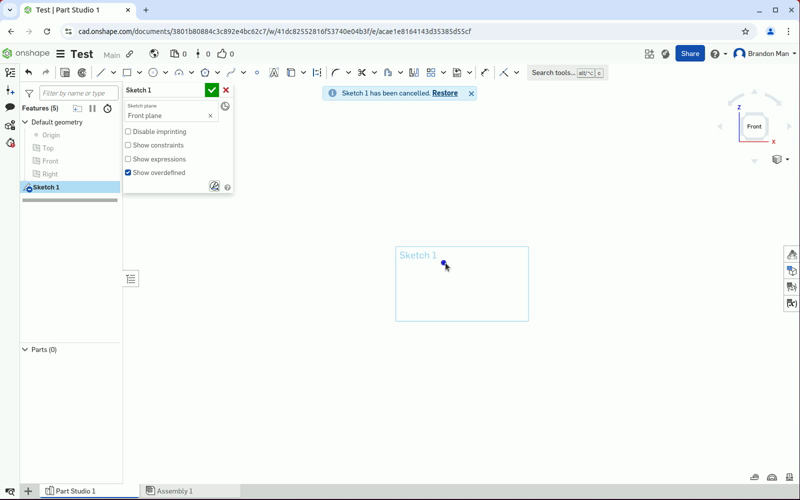
mouse_move(443, 264)
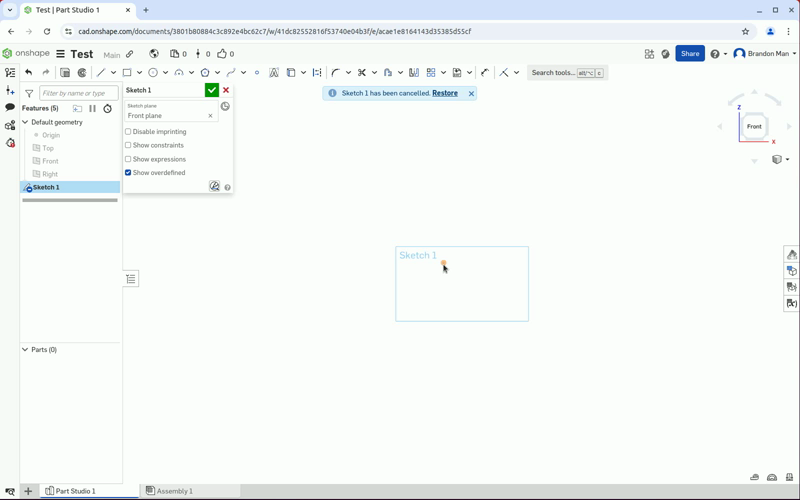
scroll(6)
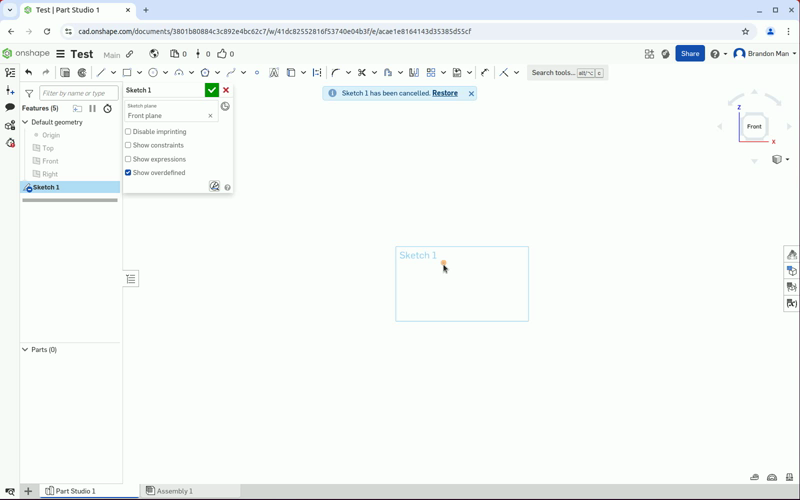
scroll(6)
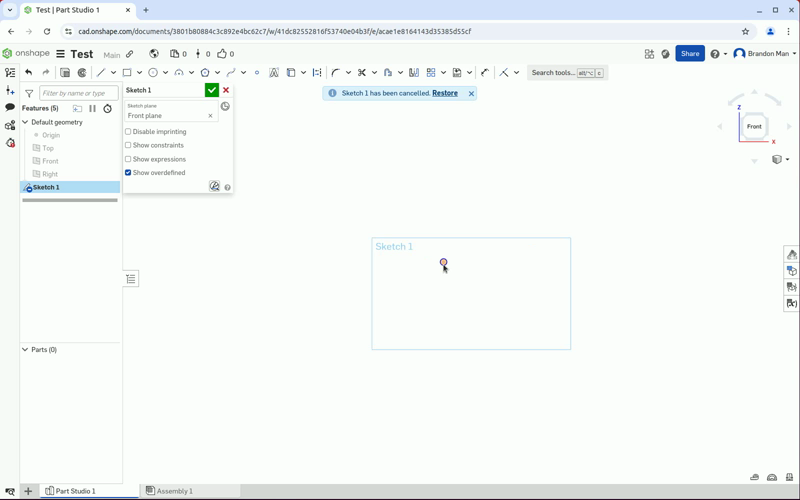
scroll(6)
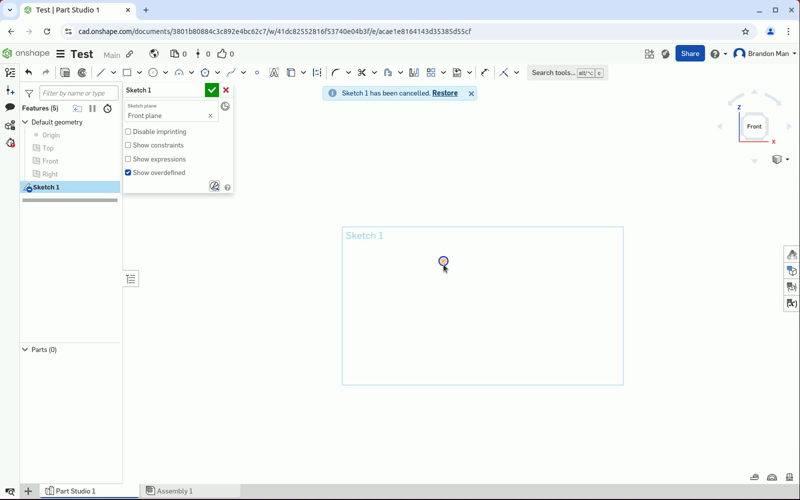
scroll(6)
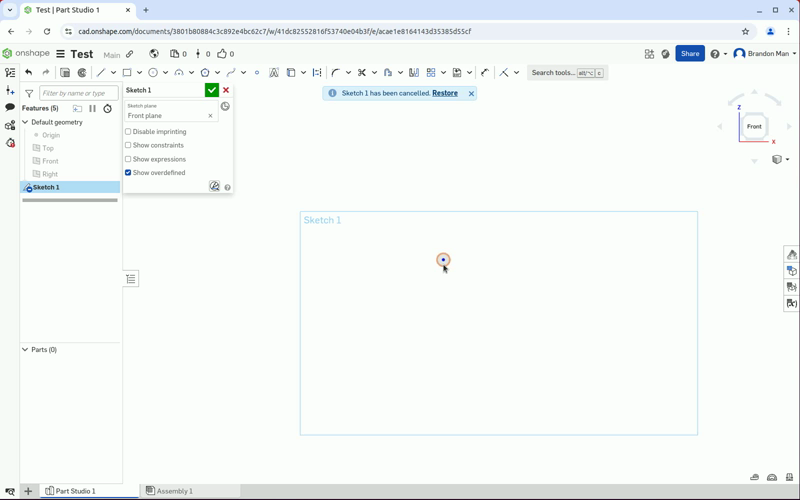
scroll(6)
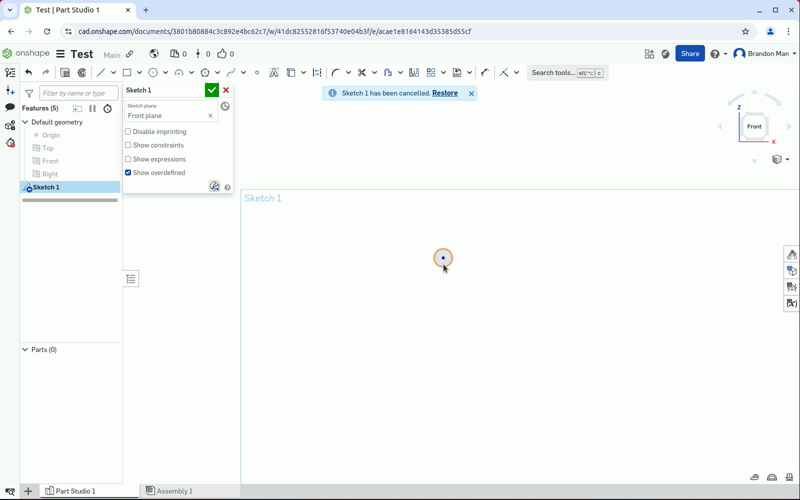
scroll(6)
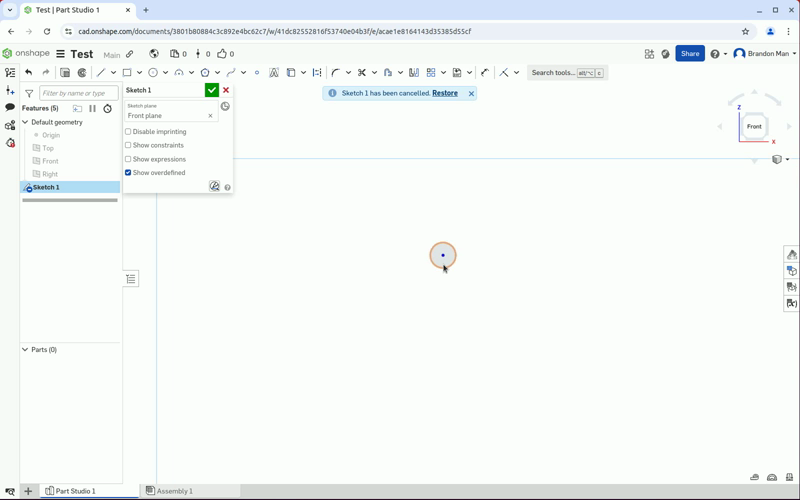
scroll(6)
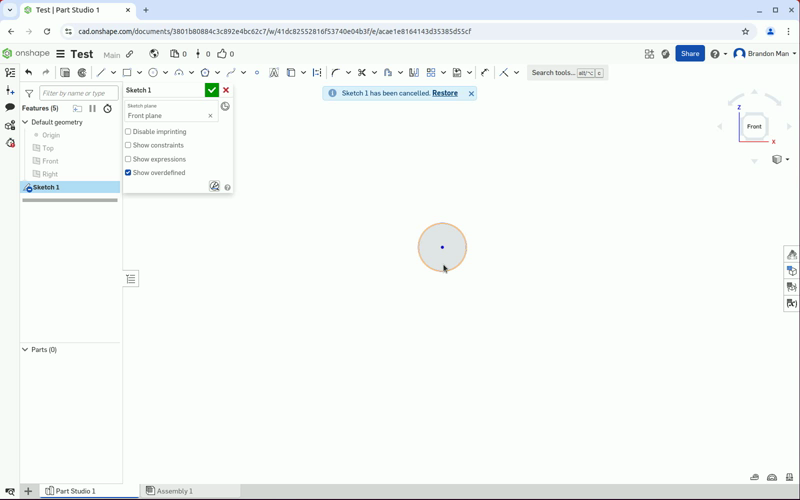
click(443, 264)
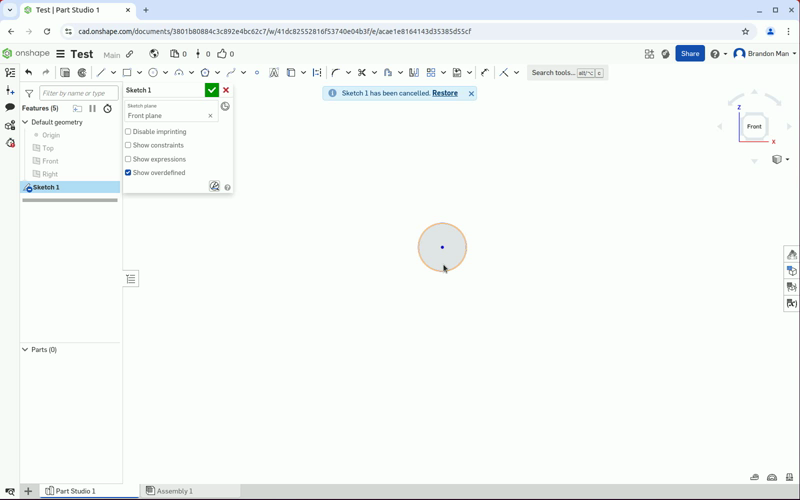
scroll(-6)
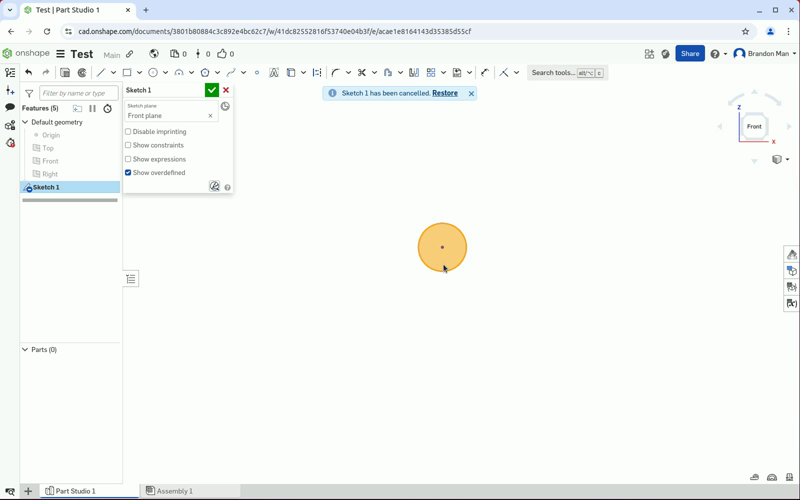
scroll(-6)
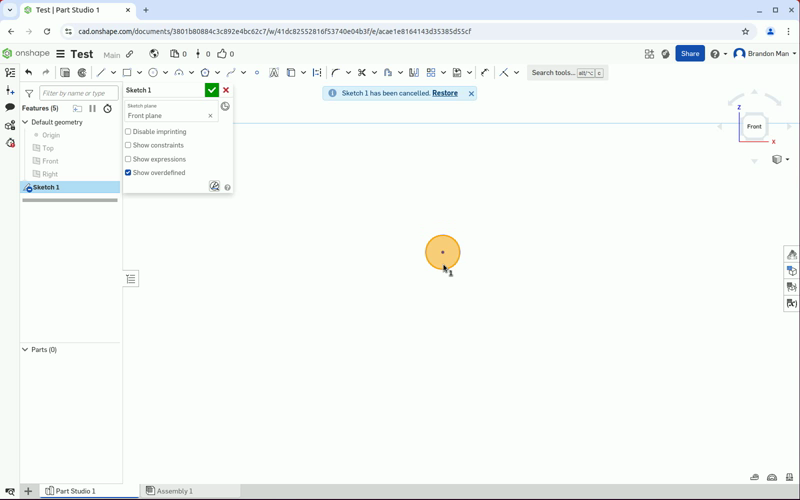
scroll(-6)
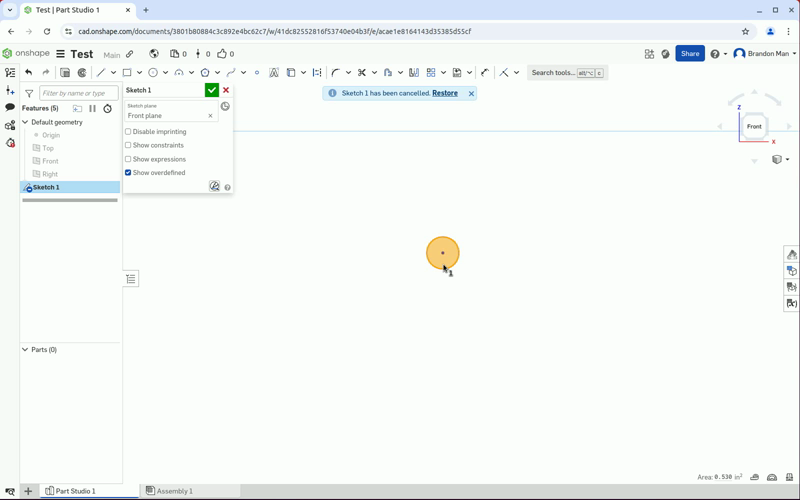
scroll(-6)
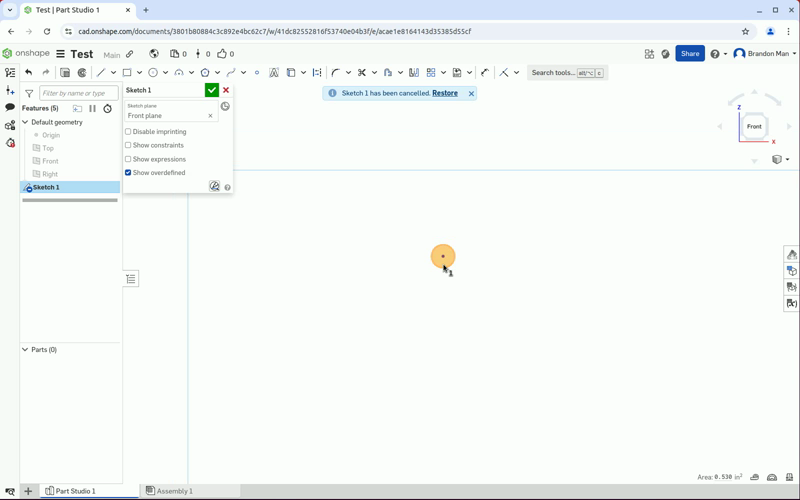
scroll(-6)
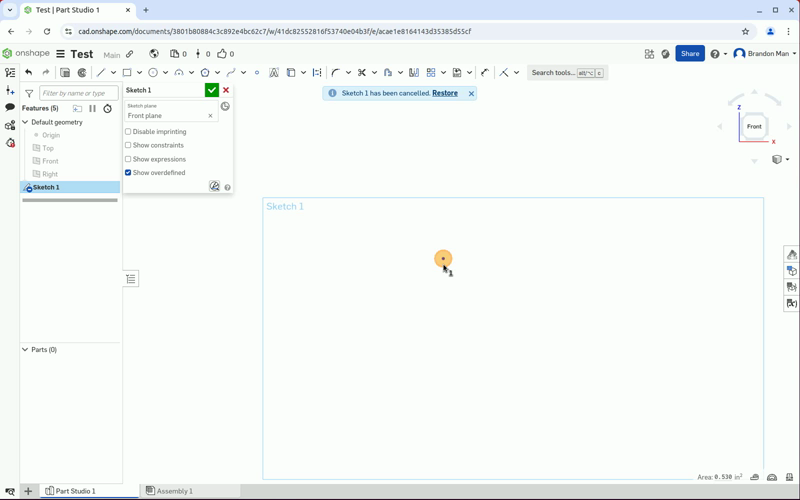
scroll(-6)
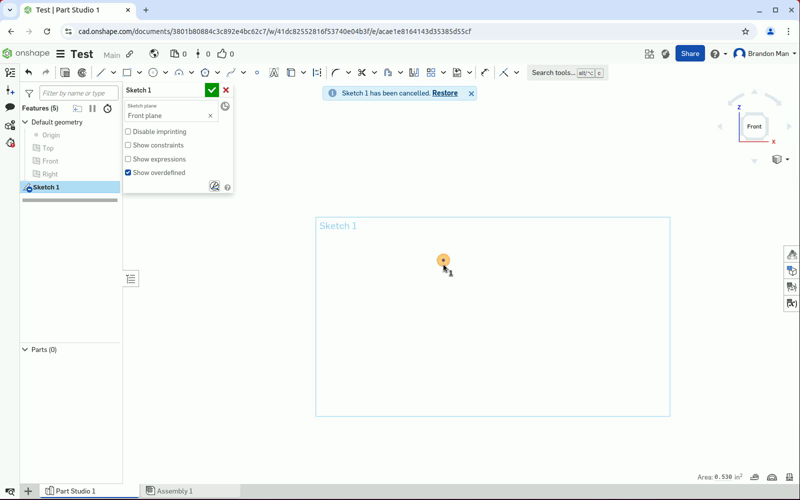
scroll(-6)
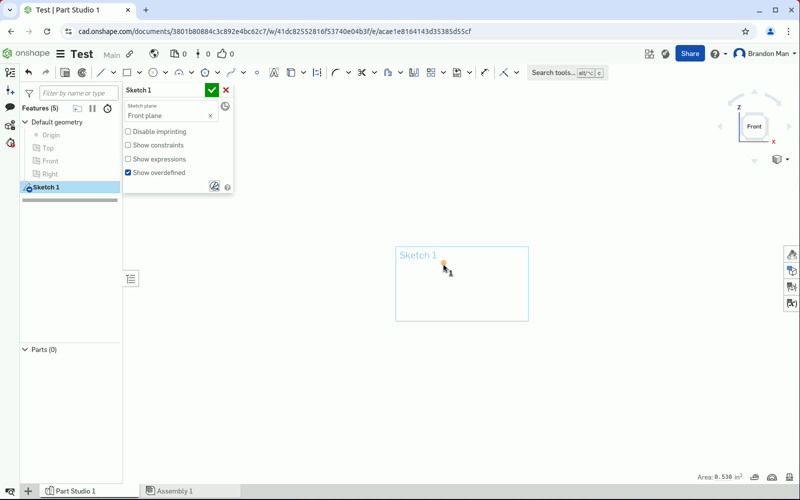
mouse_move(73, 352)
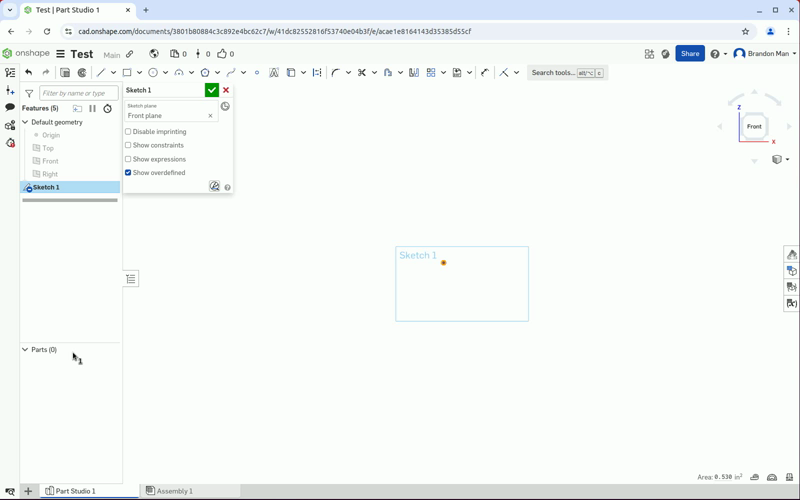
key(shift+y)
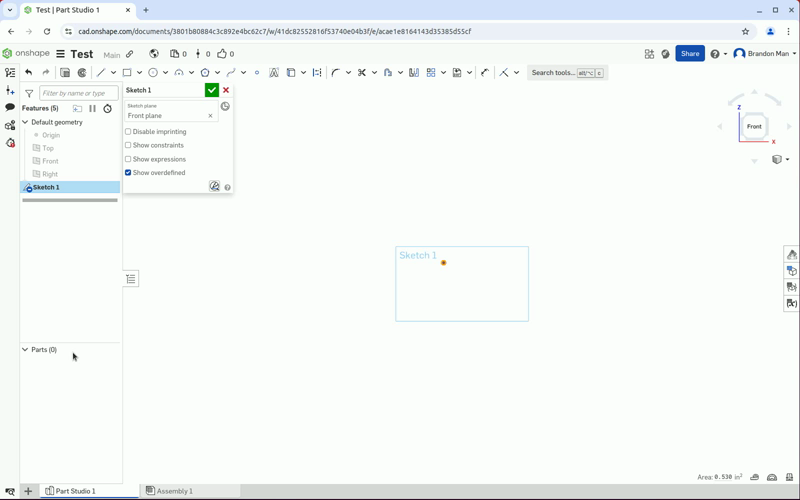
key(shift+e)
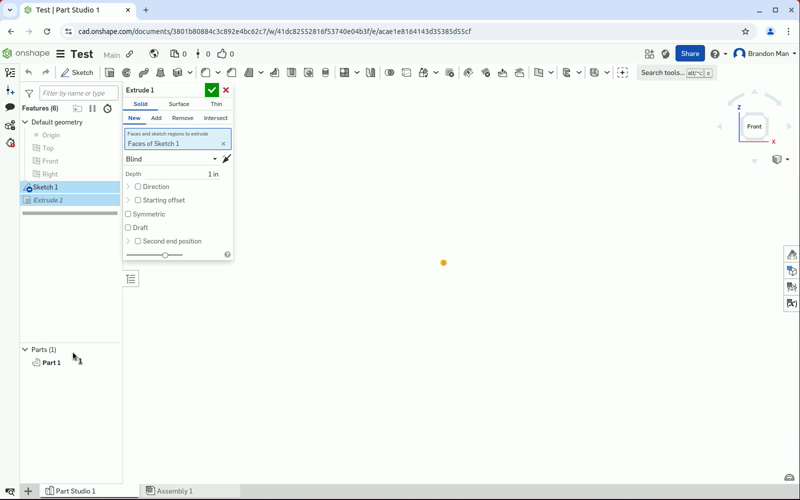
mouse_move(143, 106)
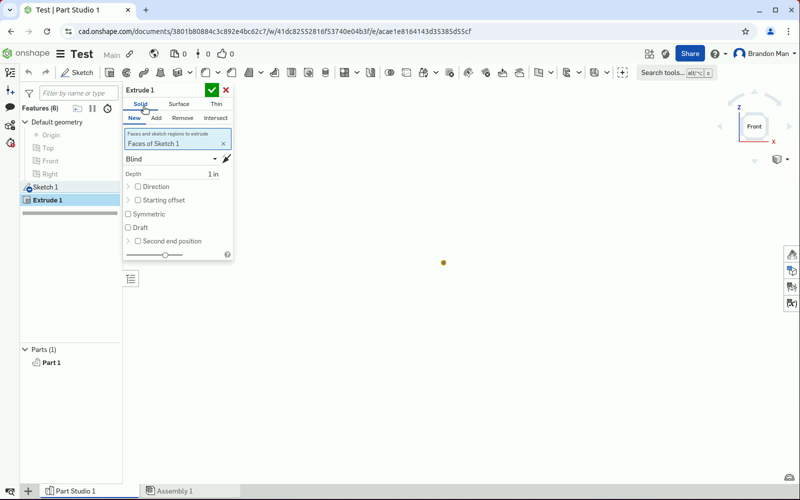
click(143, 106)
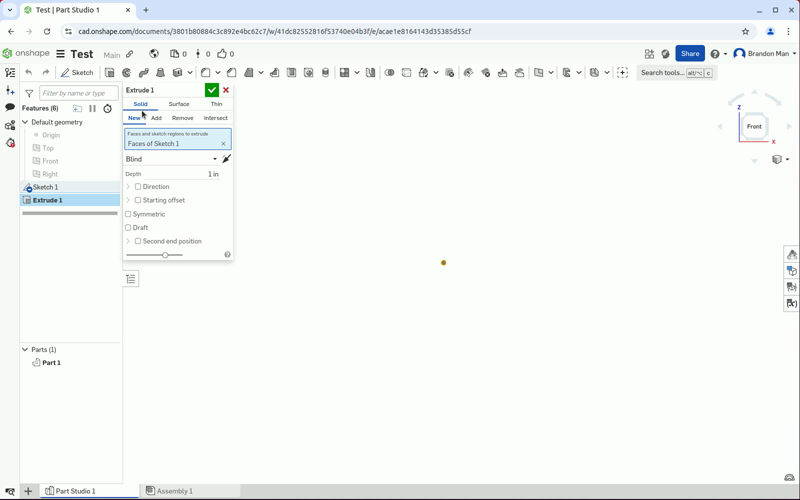
mouse_move(137, 120)
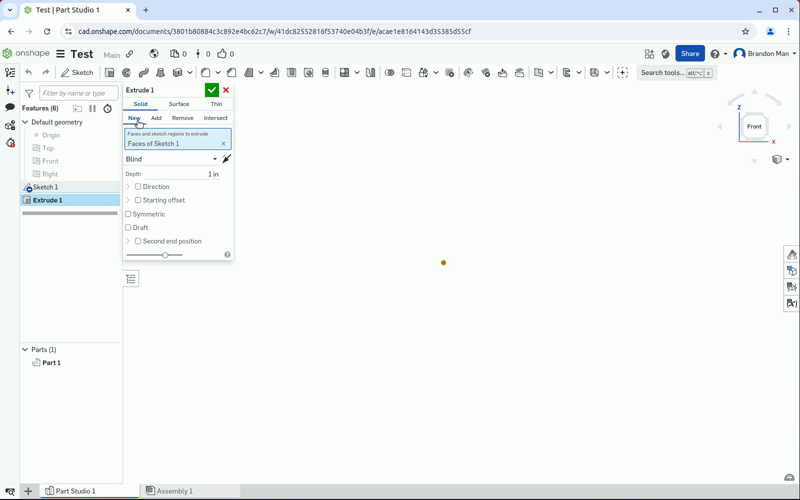
click(137, 120)
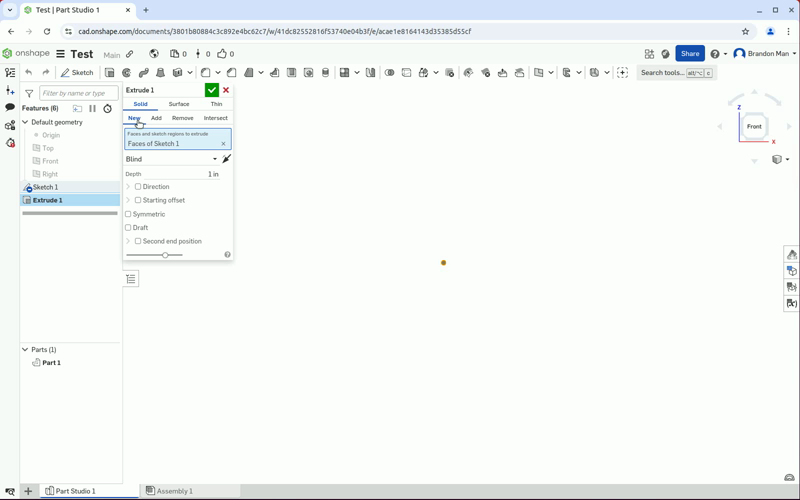
key(tab, 4)
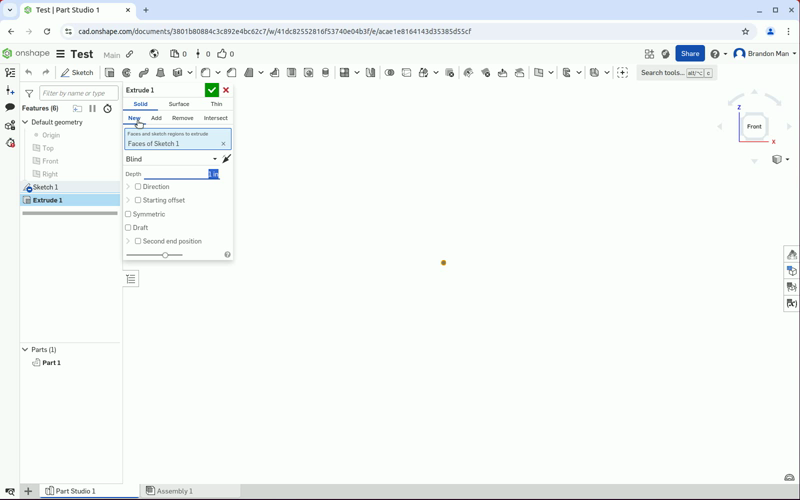
text(23.108)
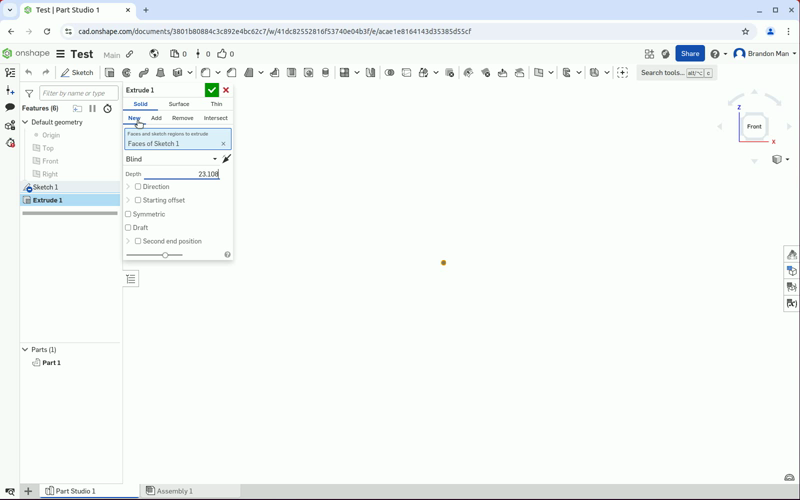
key(enter)
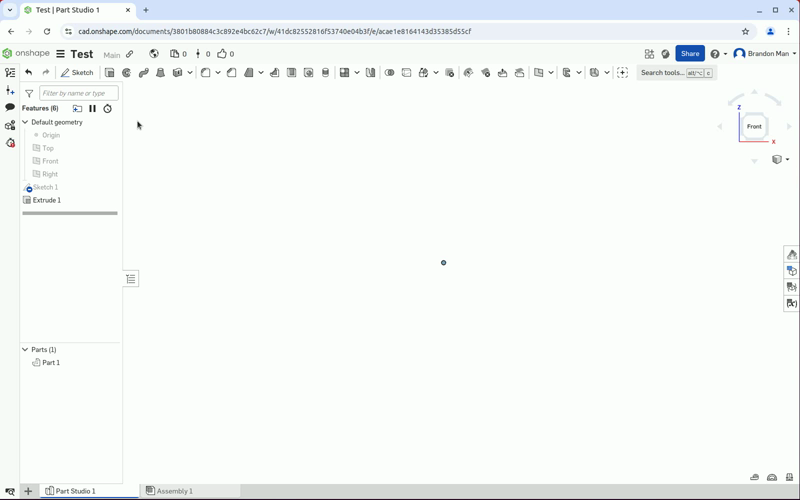
key(shift+h)
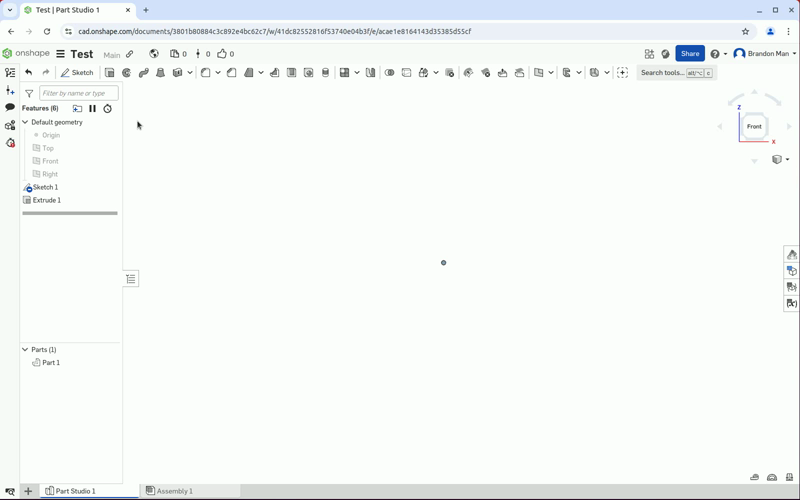
key(shift+h)
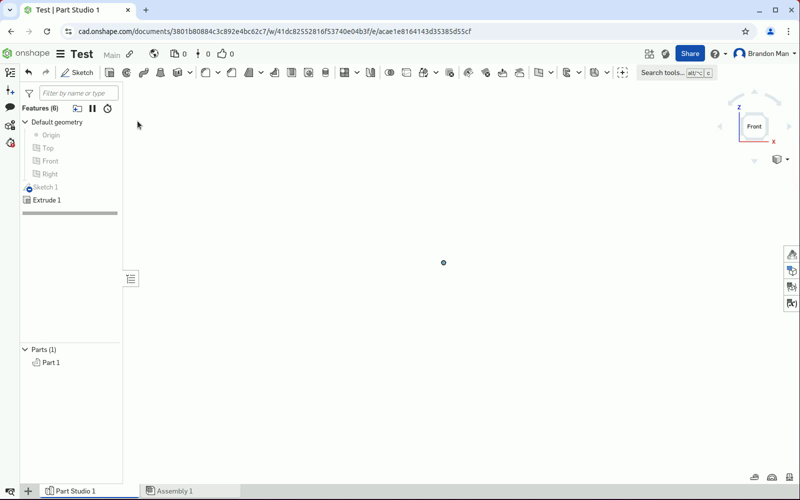
mouse_move(73, 189)
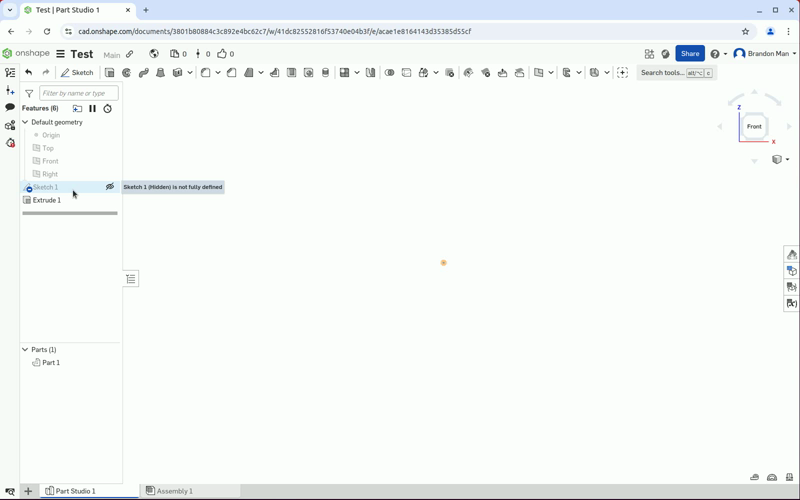
click(73, 189)
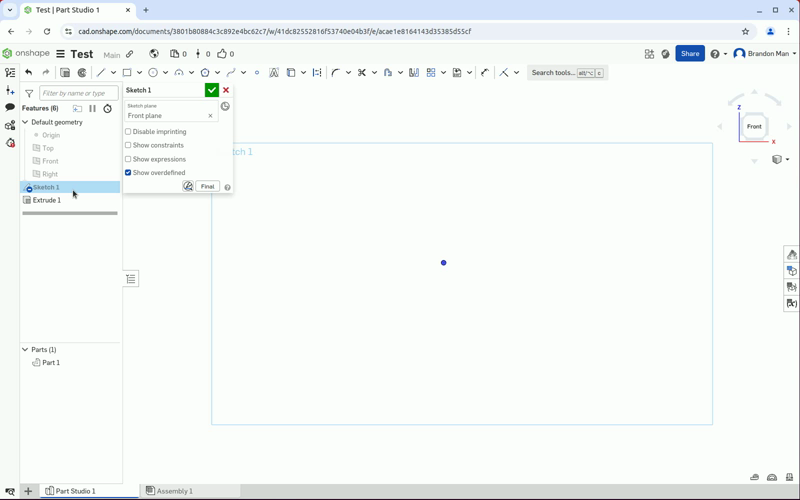
mouse_move(229, 92)
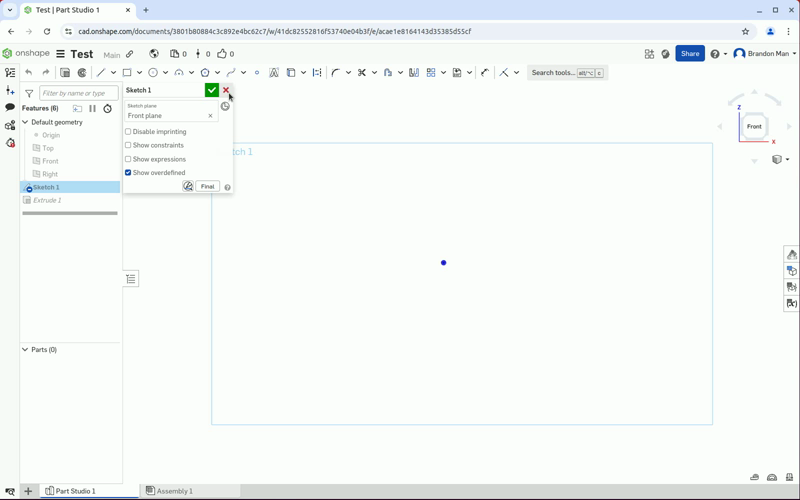
click(229, 92)
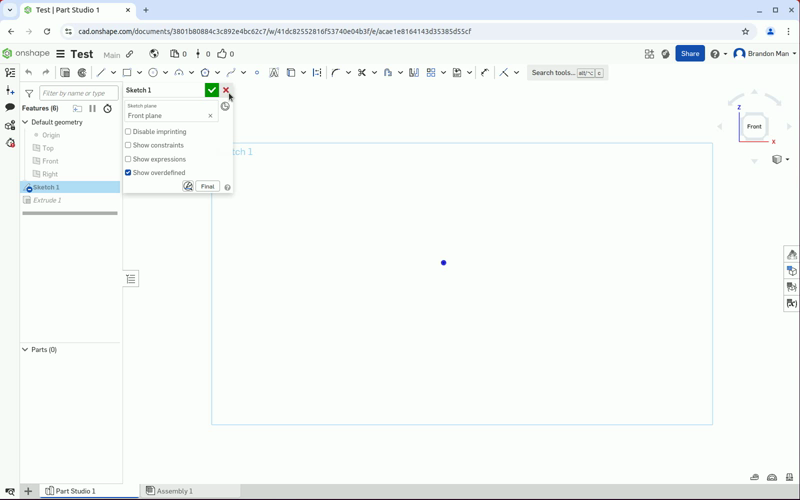
key(shift+s)
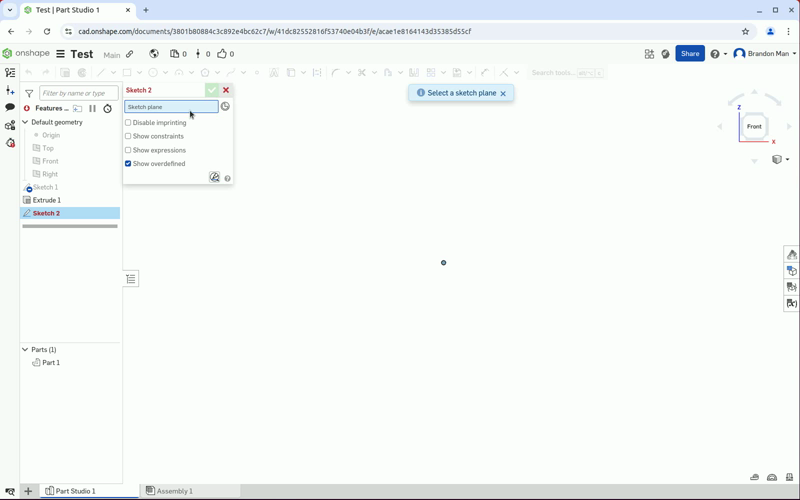
mouse_move(73, 163)
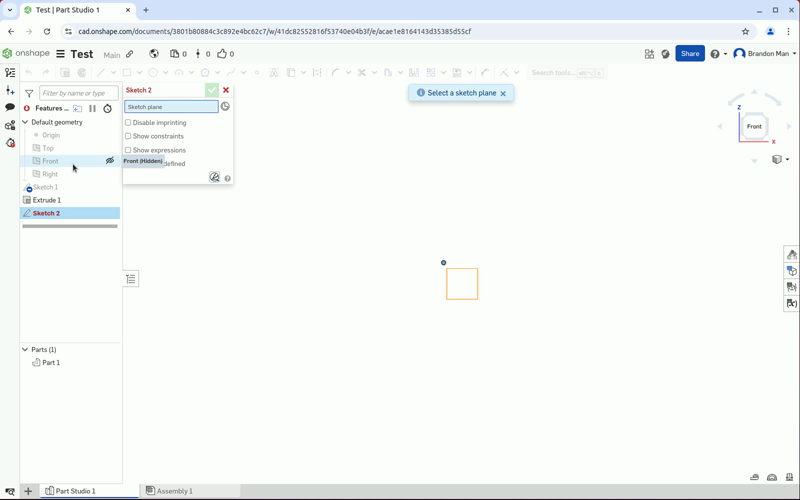
click(73, 163)
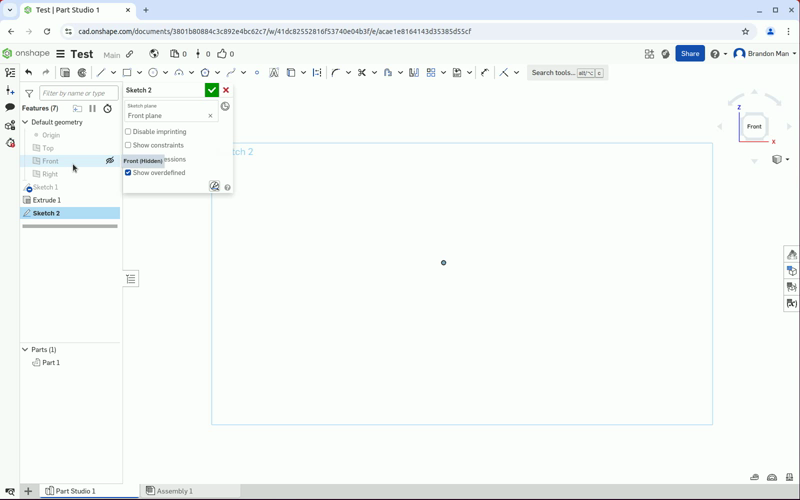
mouse_move(73, 352)
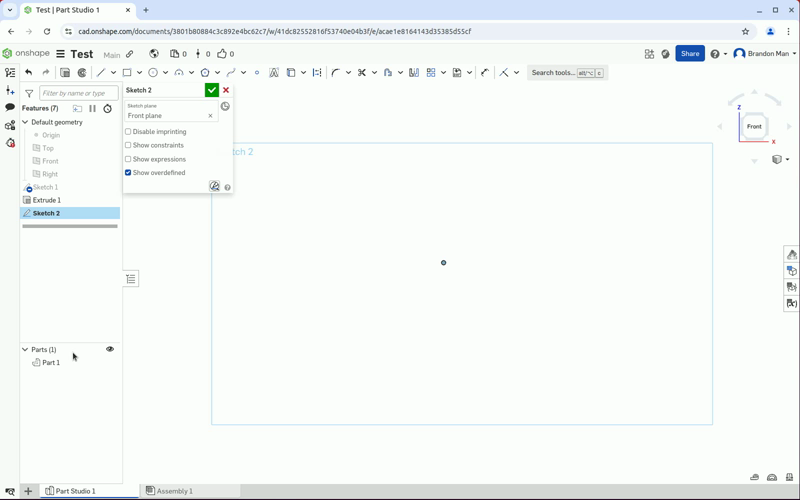
key(y)
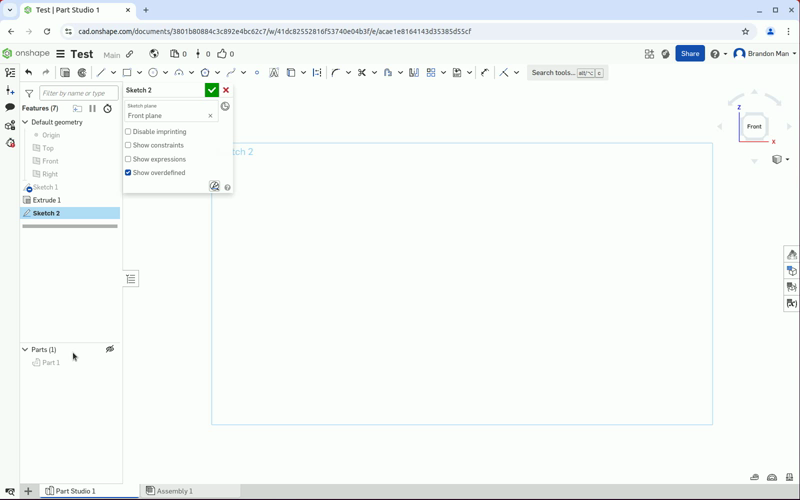
key(c)
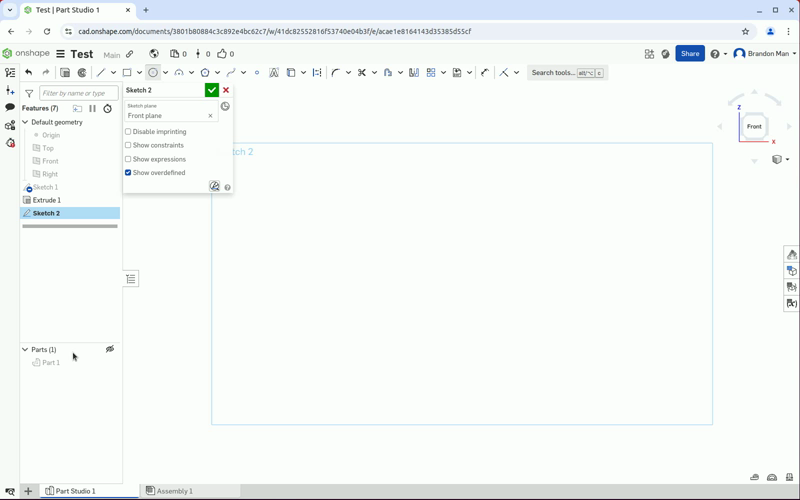
key_down(shift)
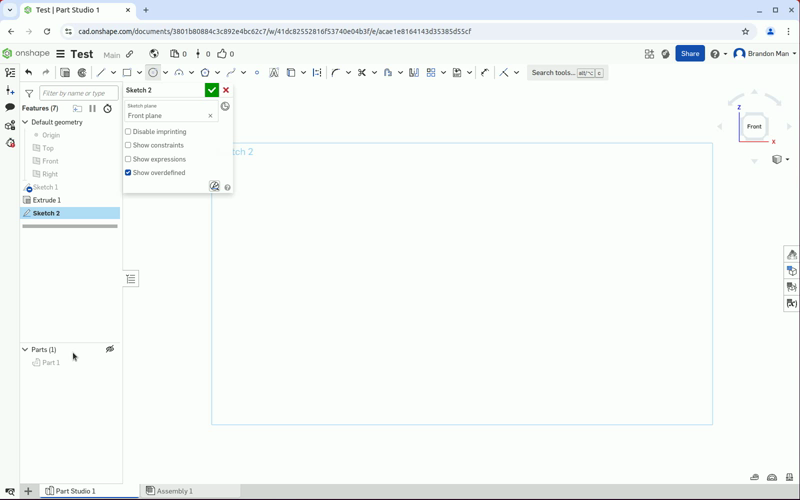
mouse_move(443, 262)
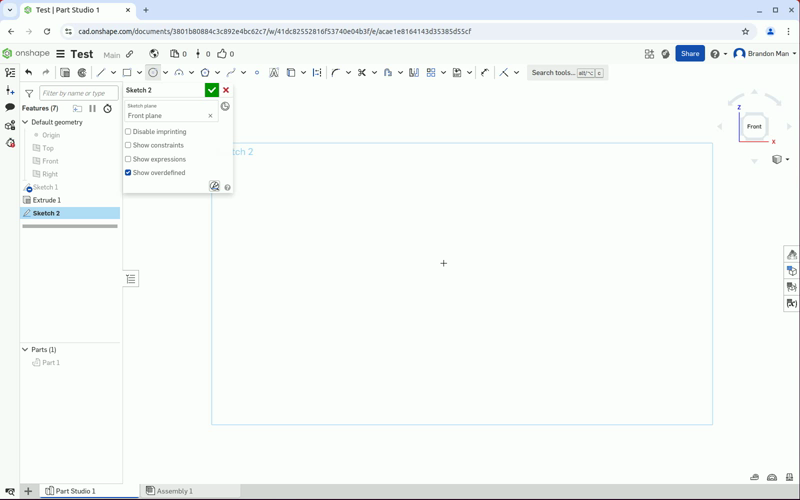
click(443, 262)
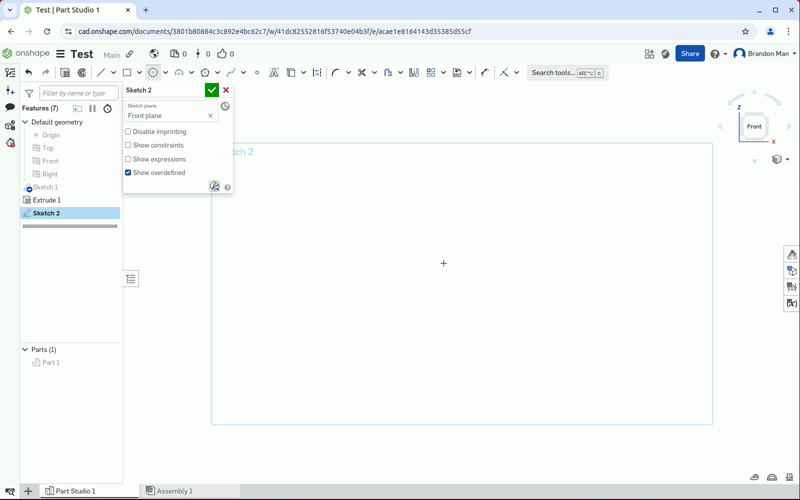
key_up(shift)
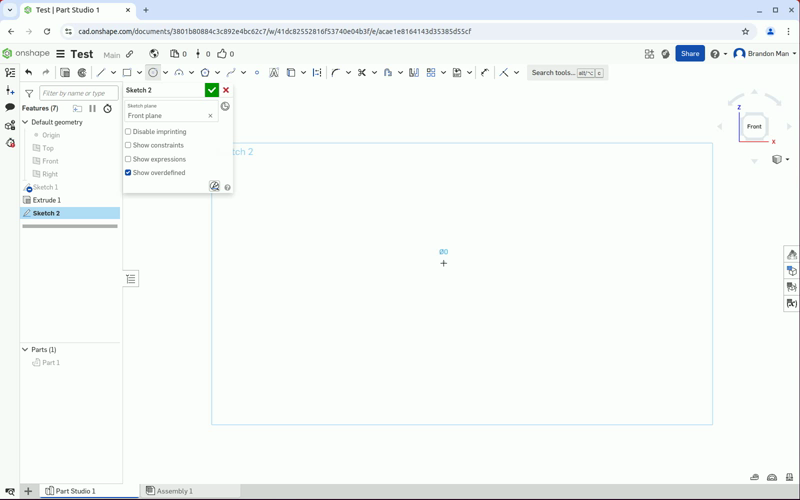
mouse_move(445, 262)
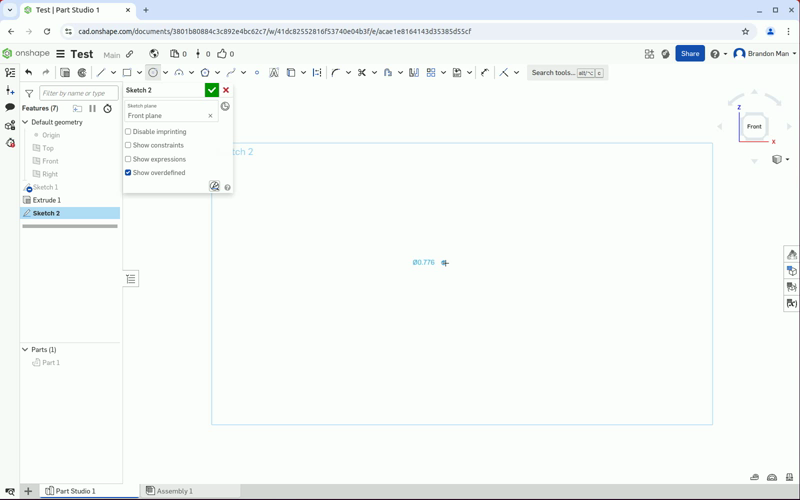
scroll(6)
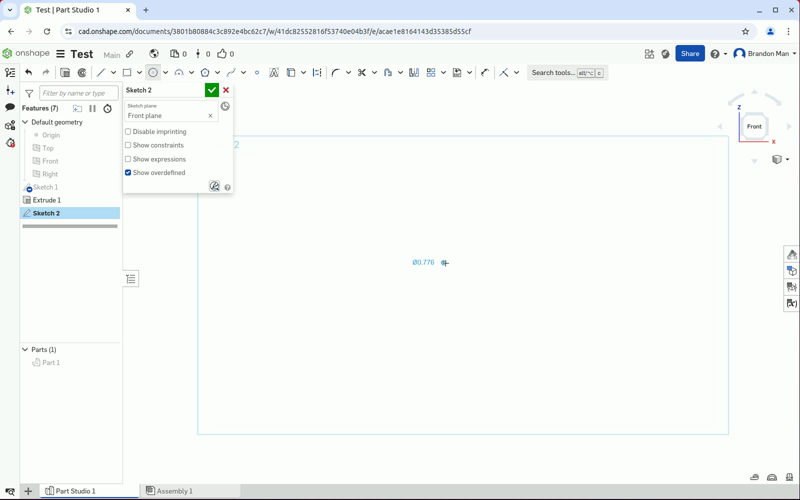
scroll(6)
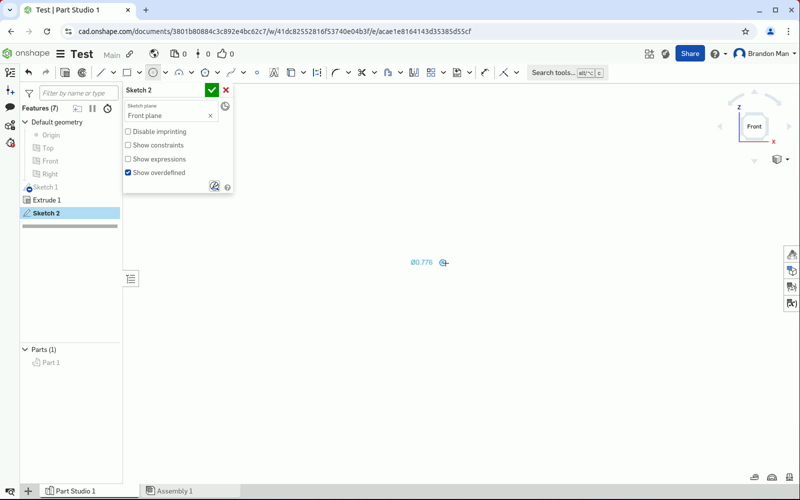
scroll(6)
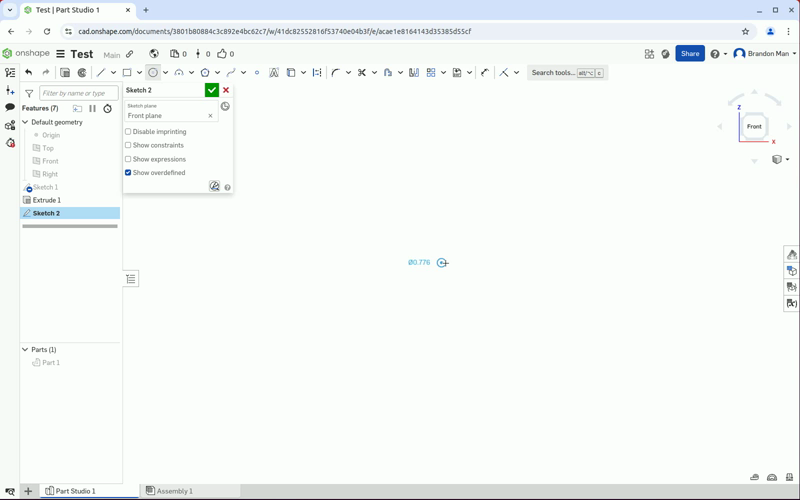
scroll(6)
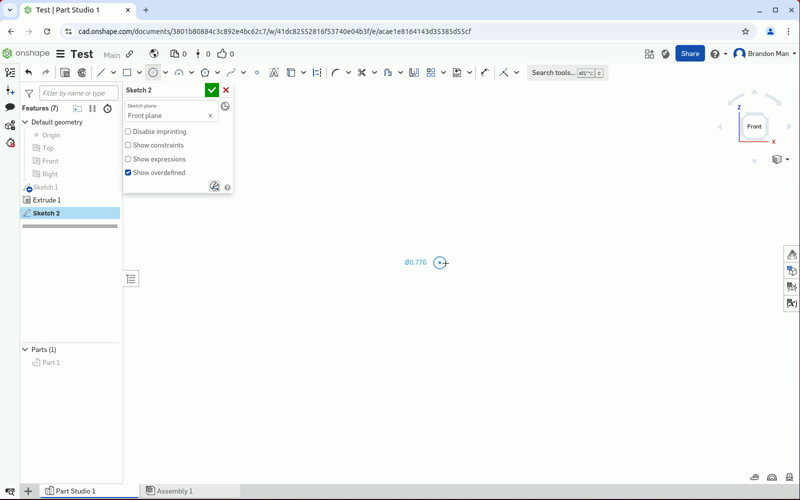
scroll(6)
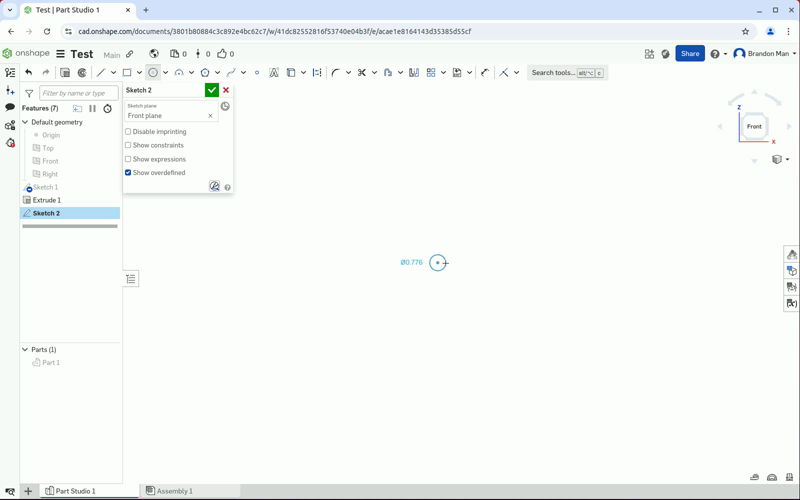
scroll(6)
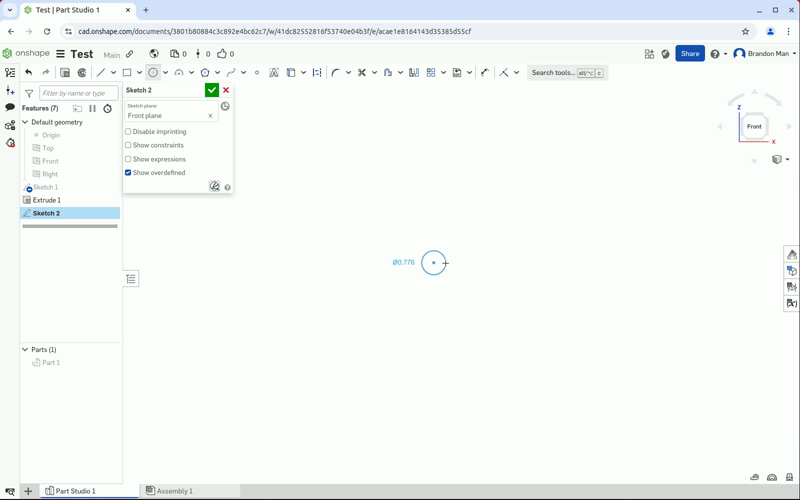
scroll(6)
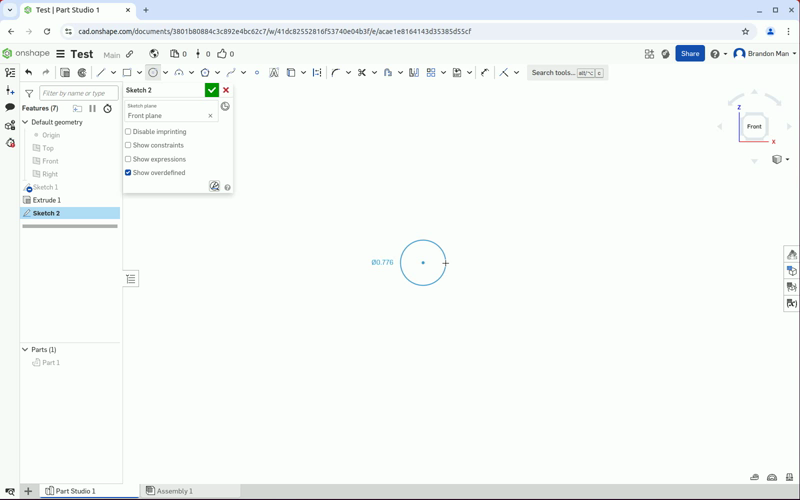
click(445, 262)
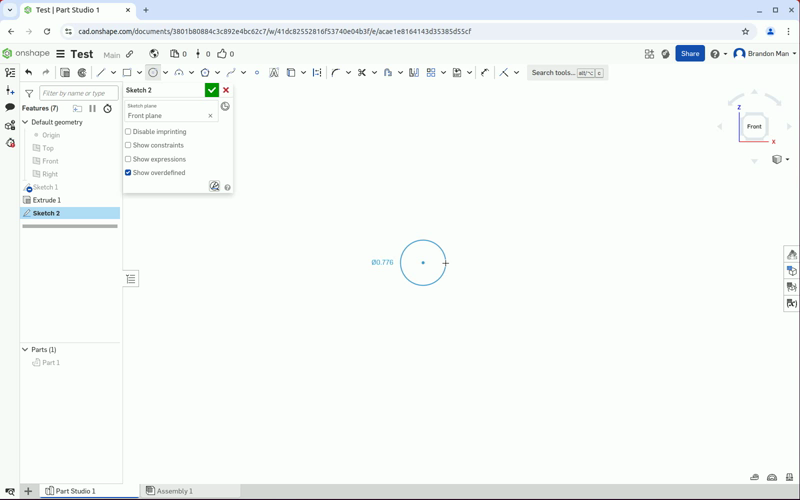
scroll(-6)
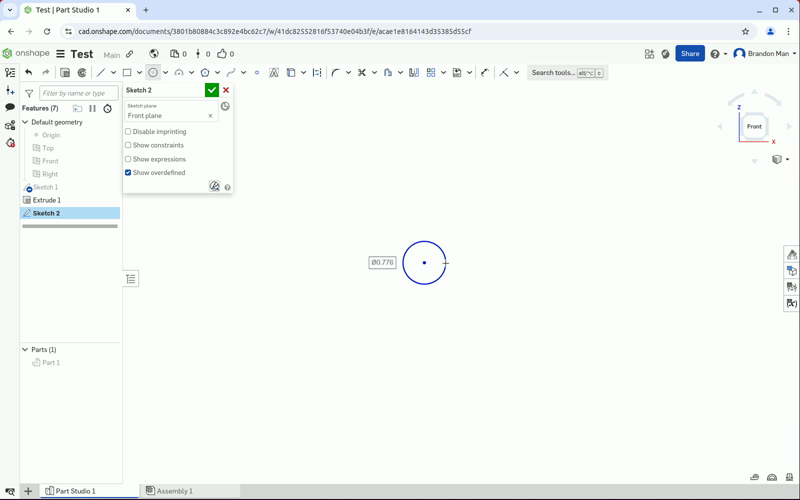
scroll(-6)
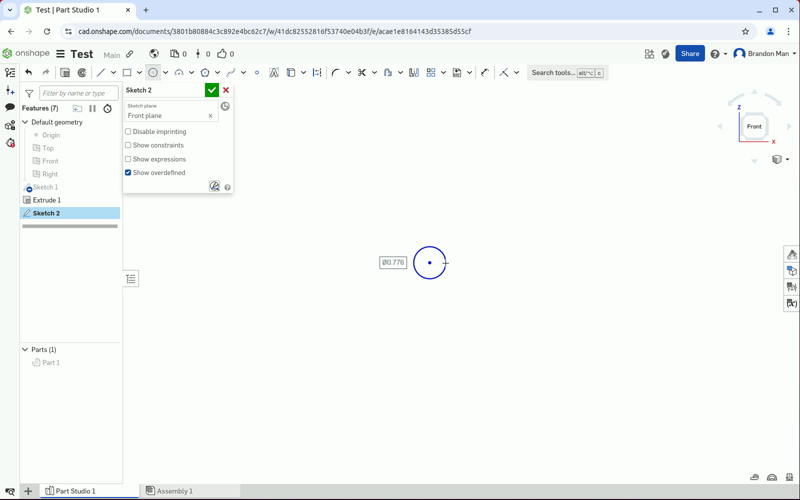
scroll(-6)
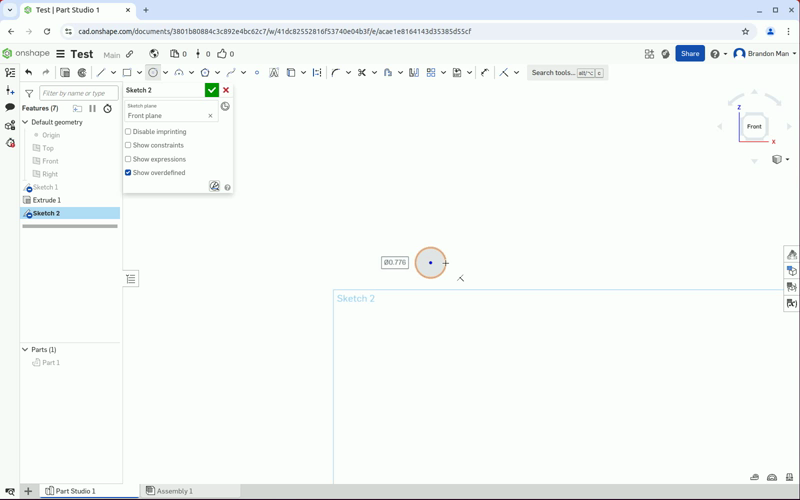
scroll(-6)
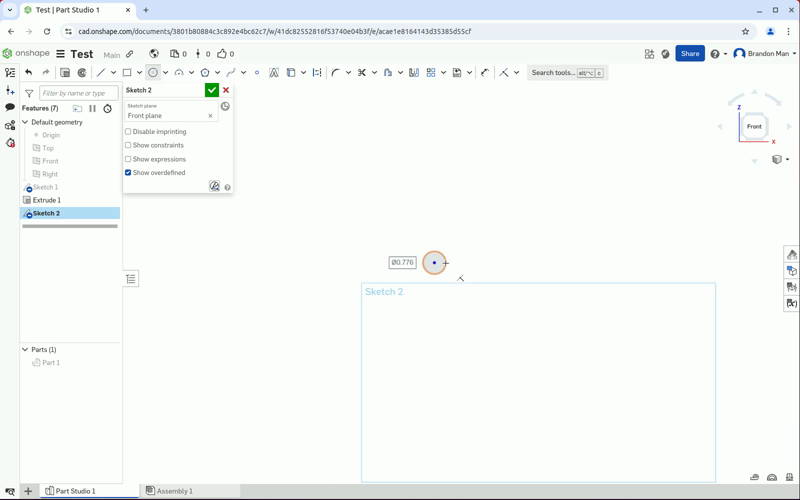
scroll(-6)
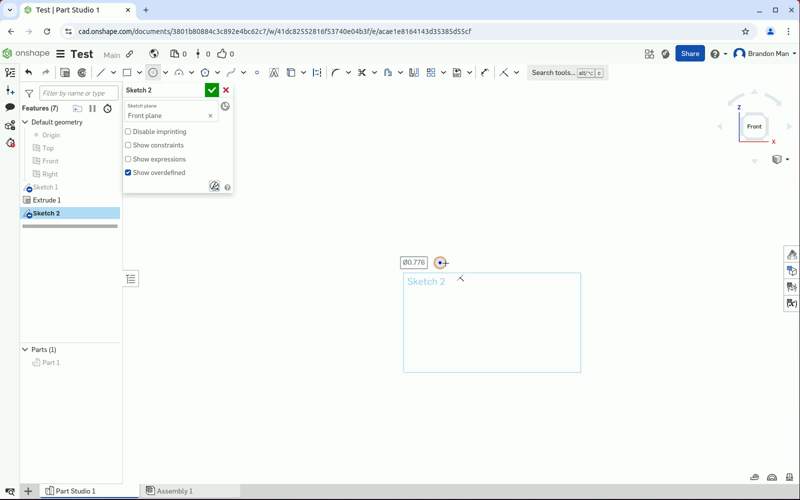
scroll(-6)
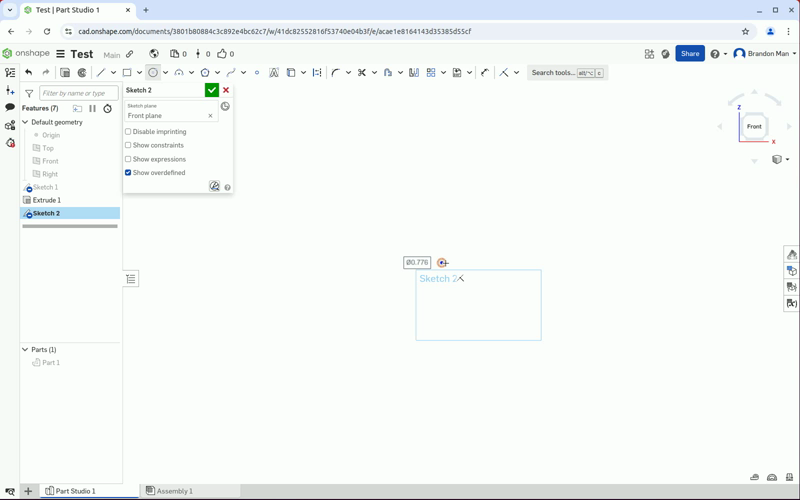
scroll(-6)
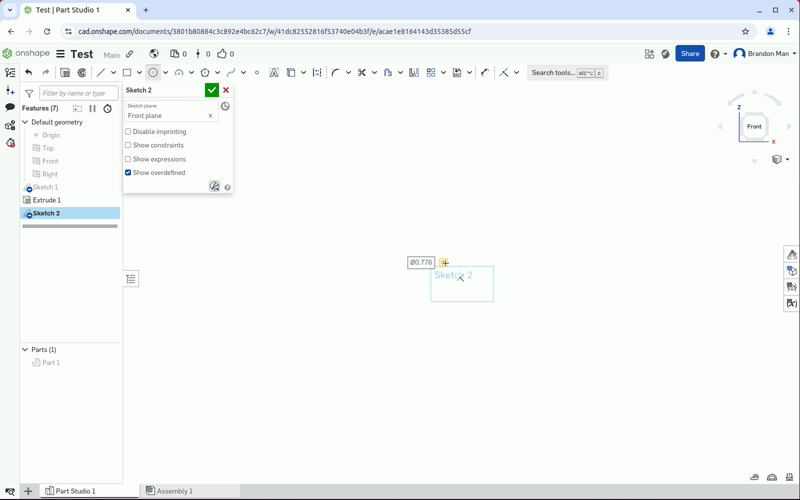
key(esc)
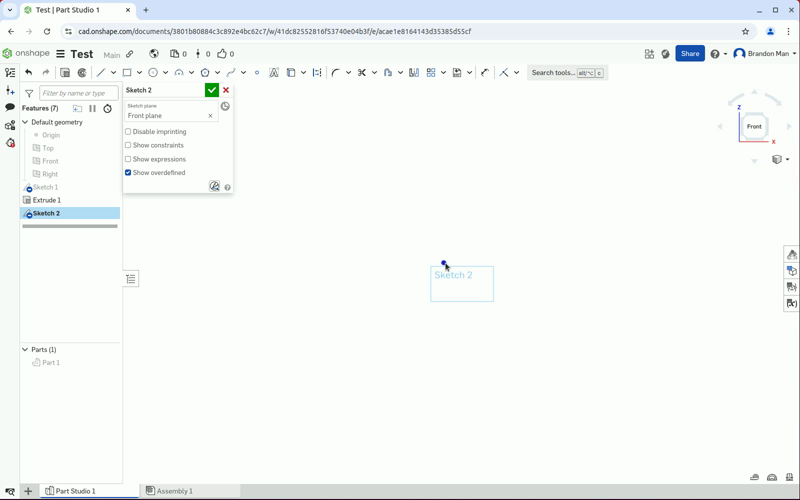
mouse_move(442, 263)
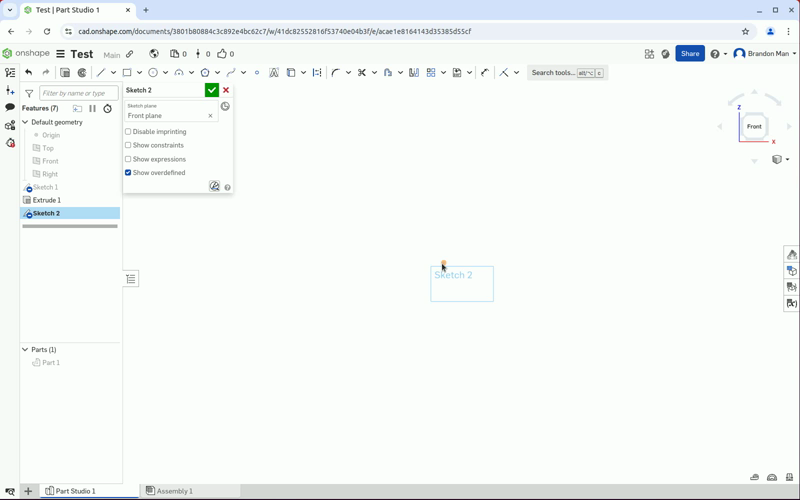
scroll(6)
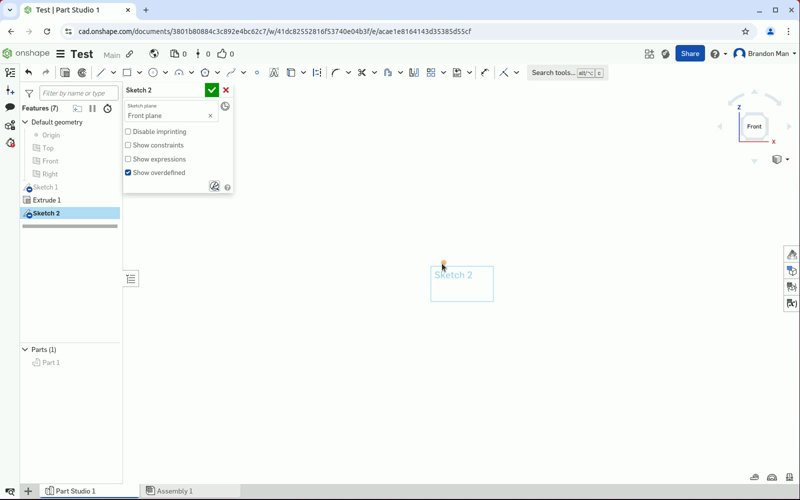
scroll(6)
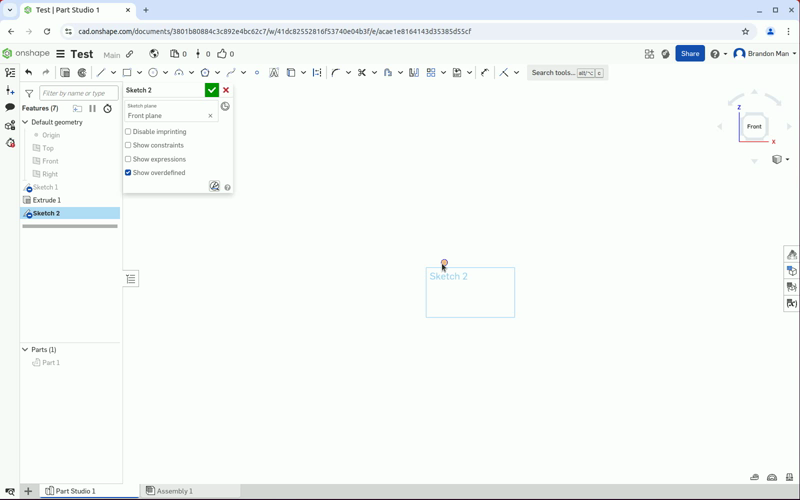
scroll(6)
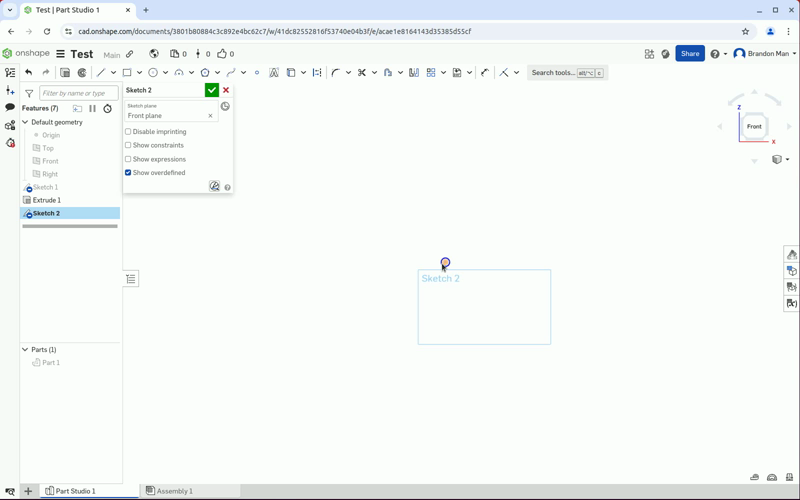
scroll(6)
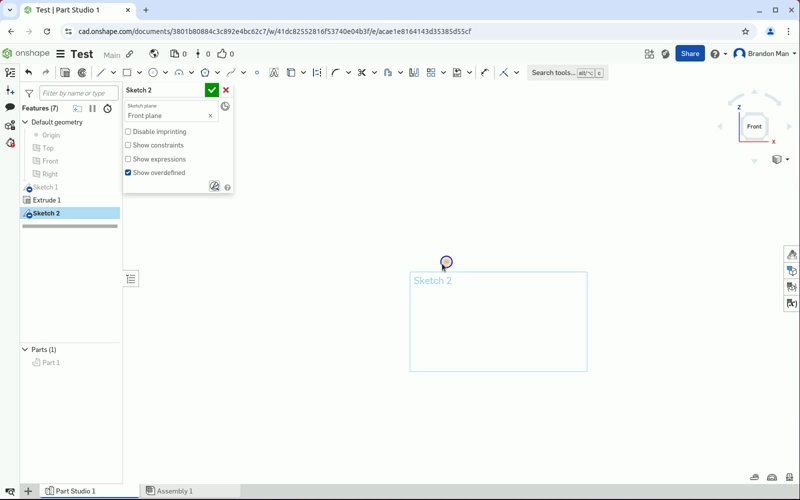
scroll(6)
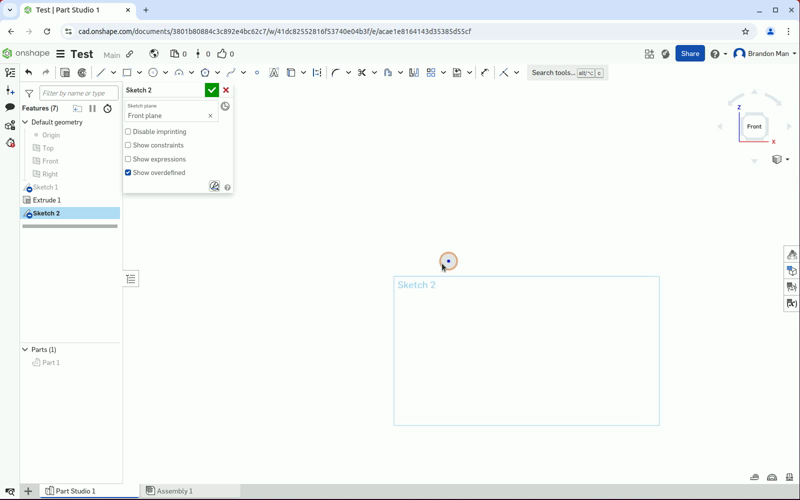
scroll(6)
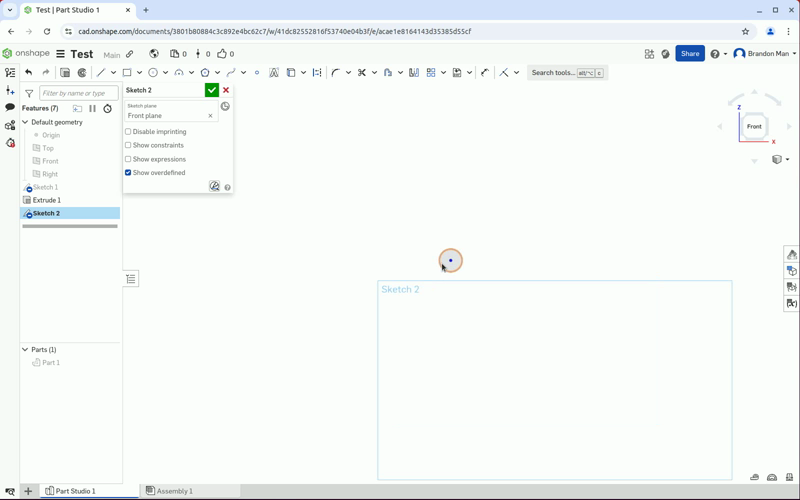
scroll(6)
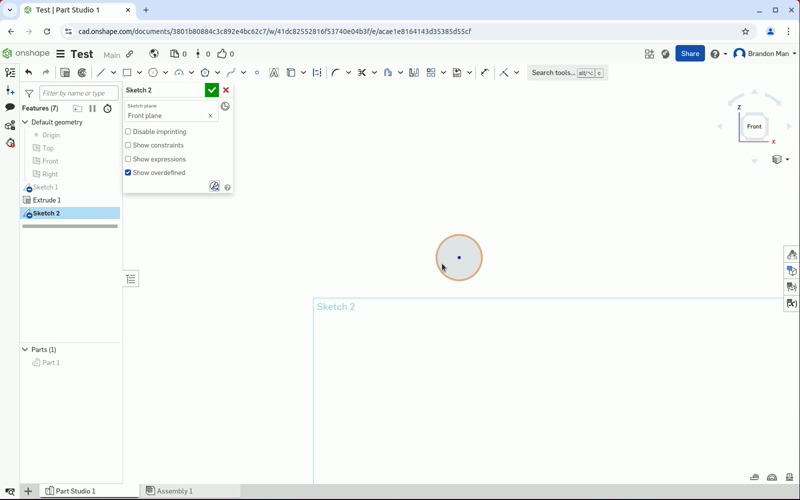
click(442, 263)
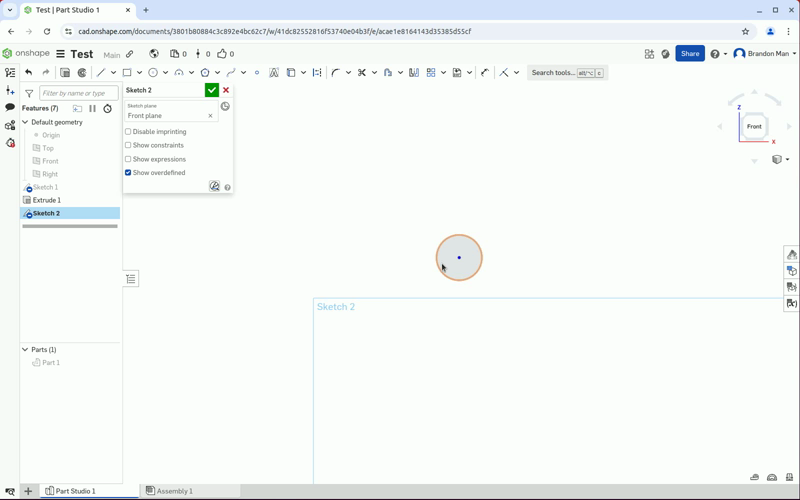
scroll(-6)
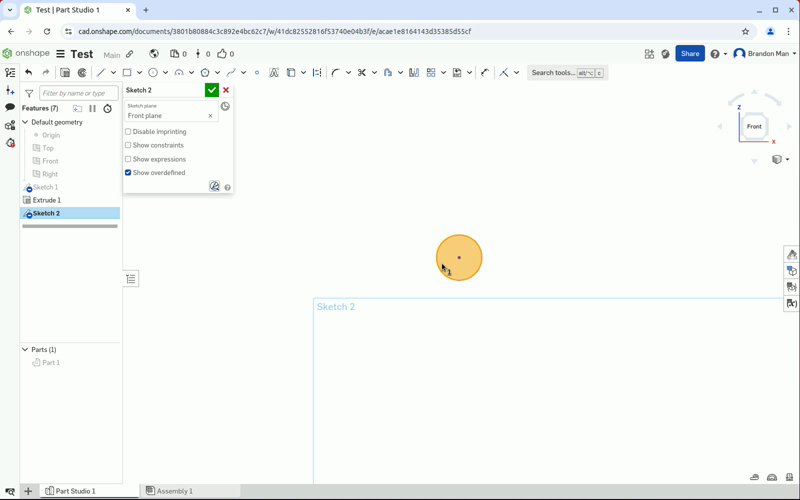
scroll(-6)
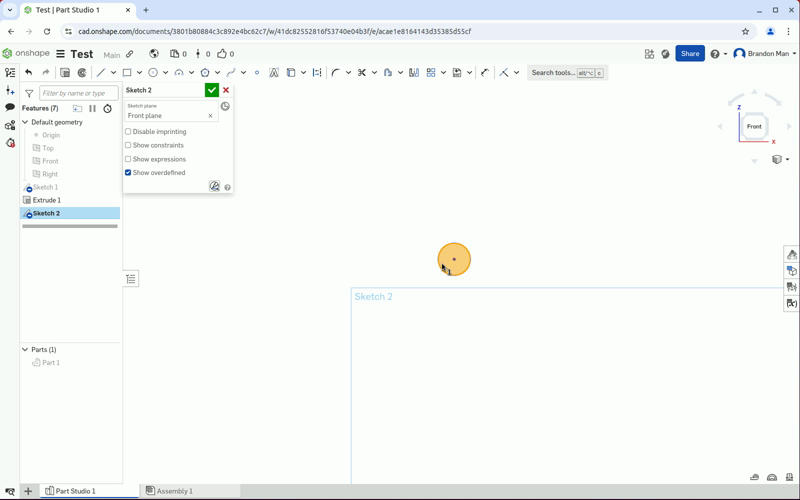
scroll(-6)
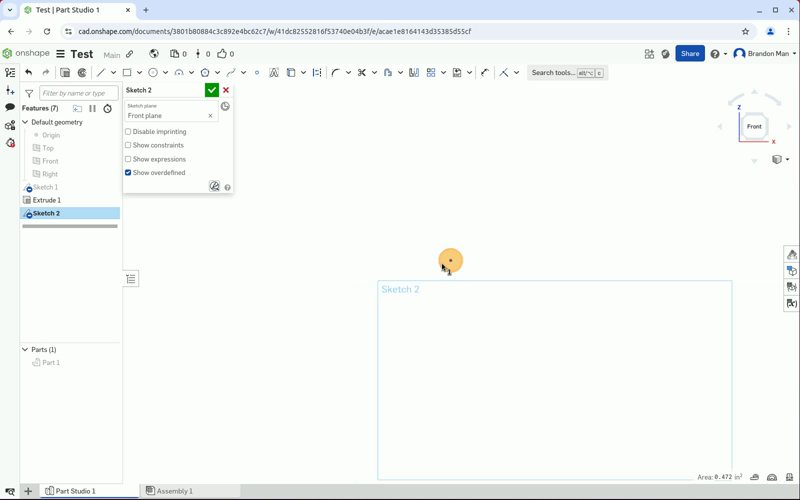
scroll(-6)
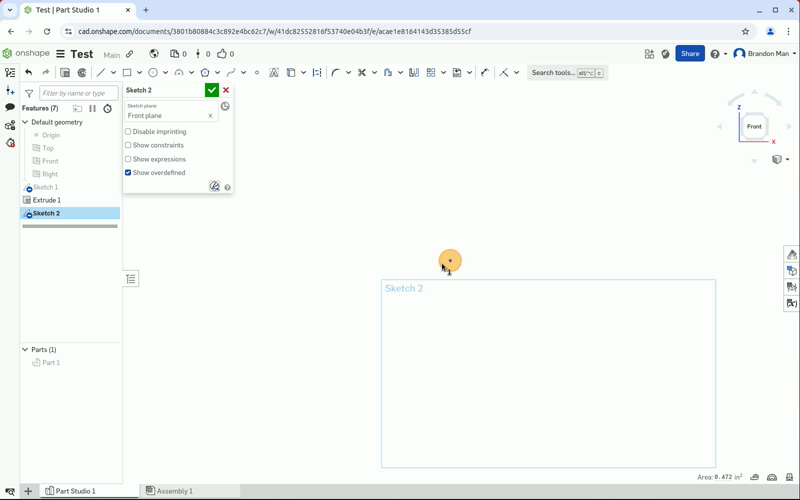
scroll(-6)
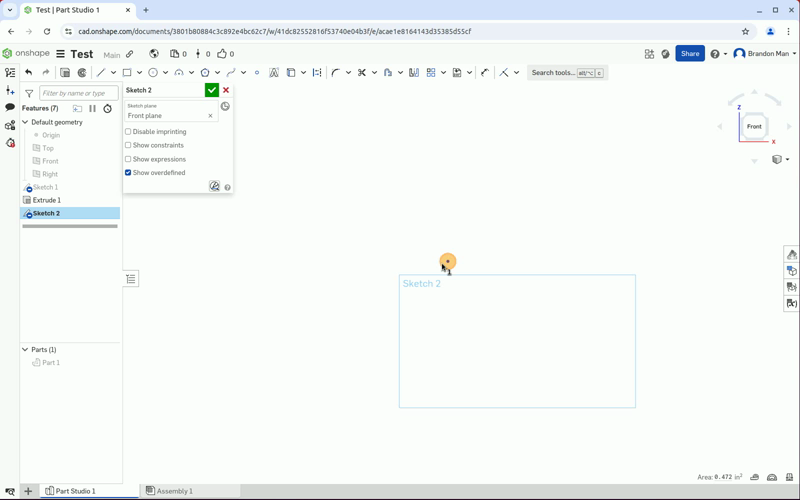
scroll(-6)
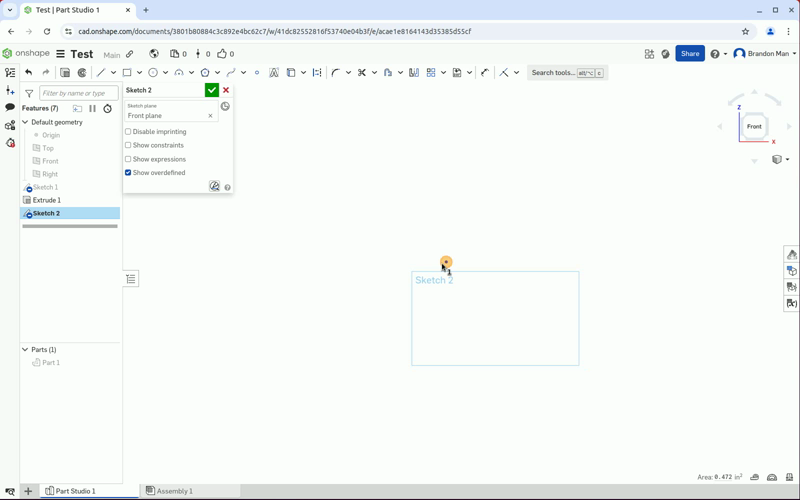
scroll(-6)
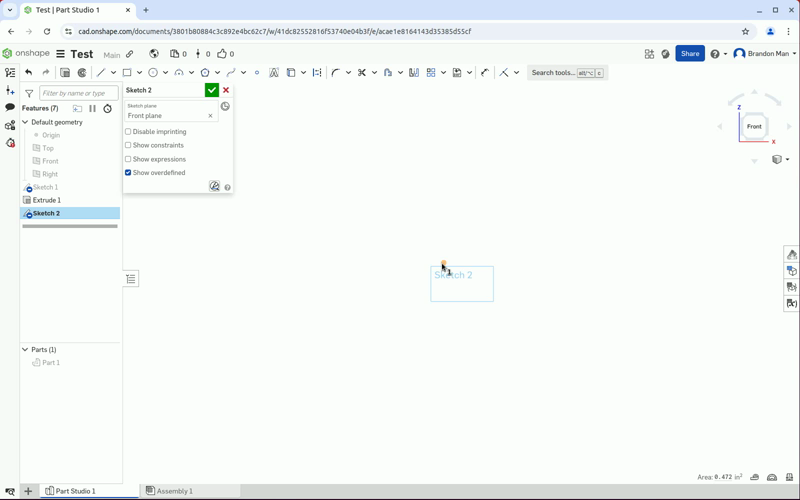
mouse_move(73, 352)
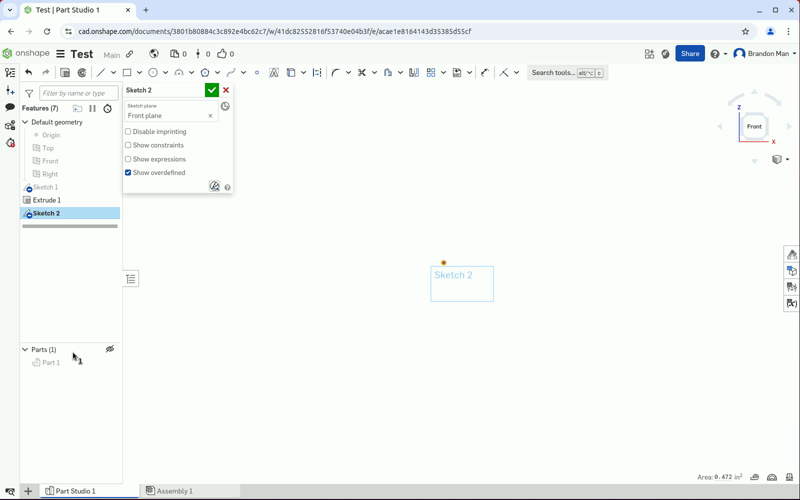
key(shift+y)
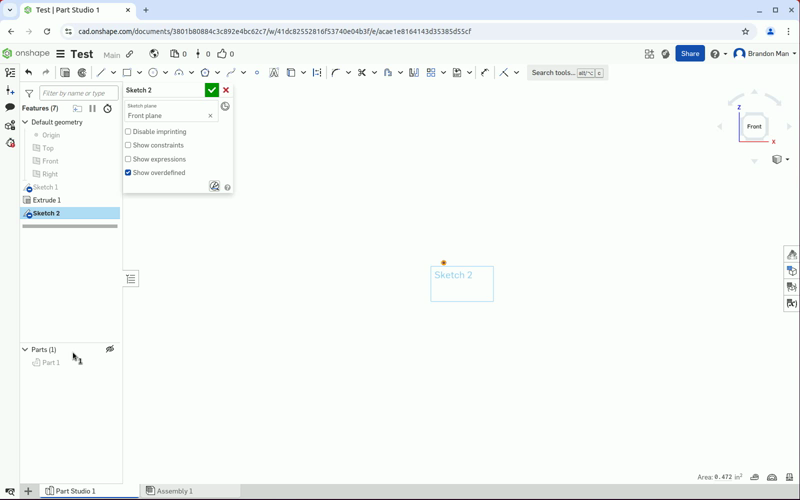
key(shift+e)
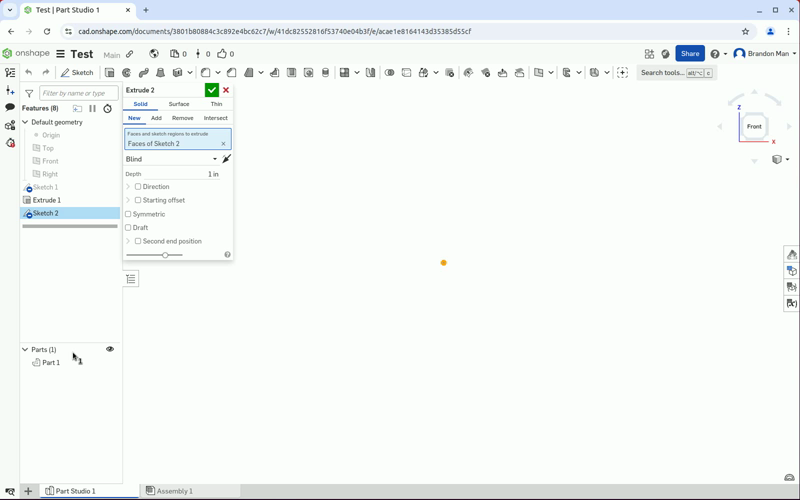
mouse_move(143, 106)
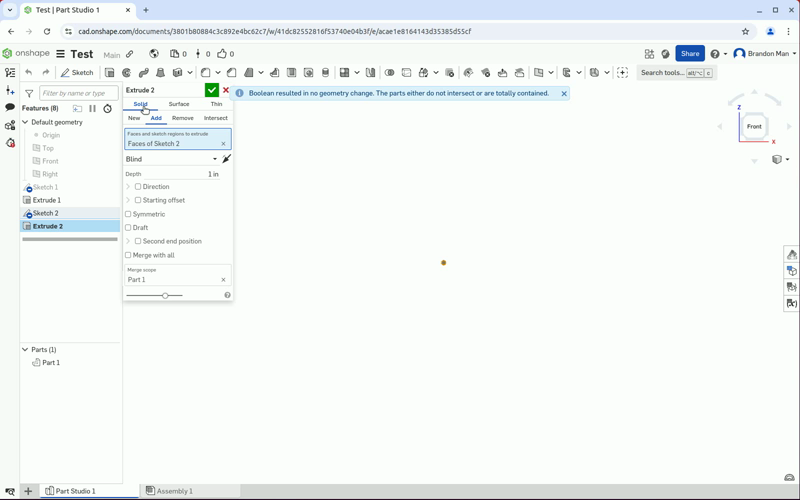
click(143, 106)
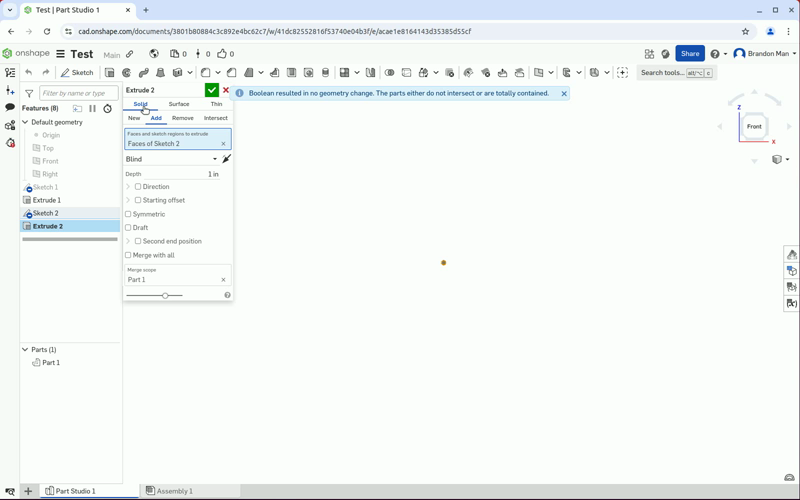
mouse_move(137, 120)
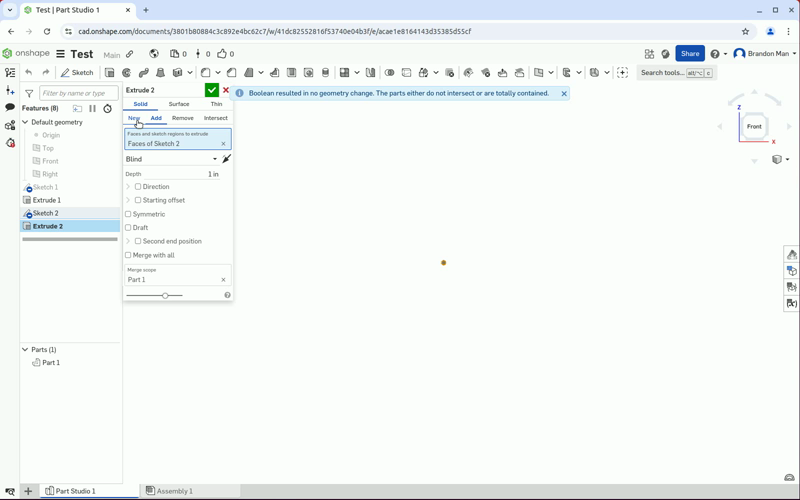
click(137, 120)
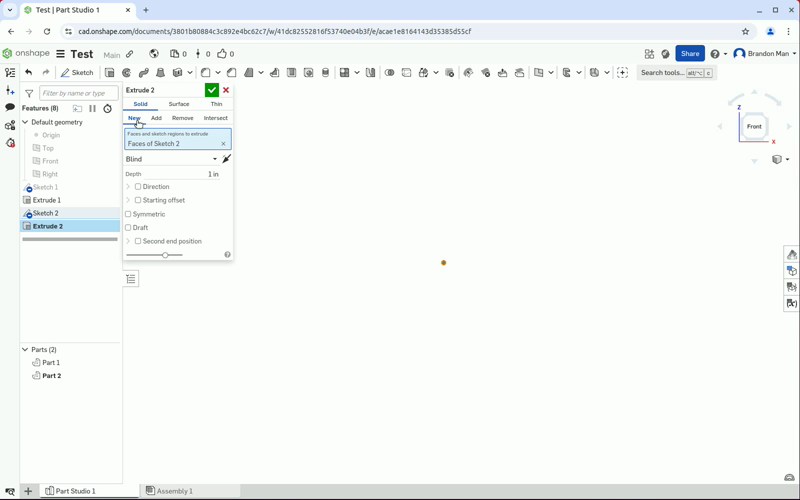
key(tab, 4)
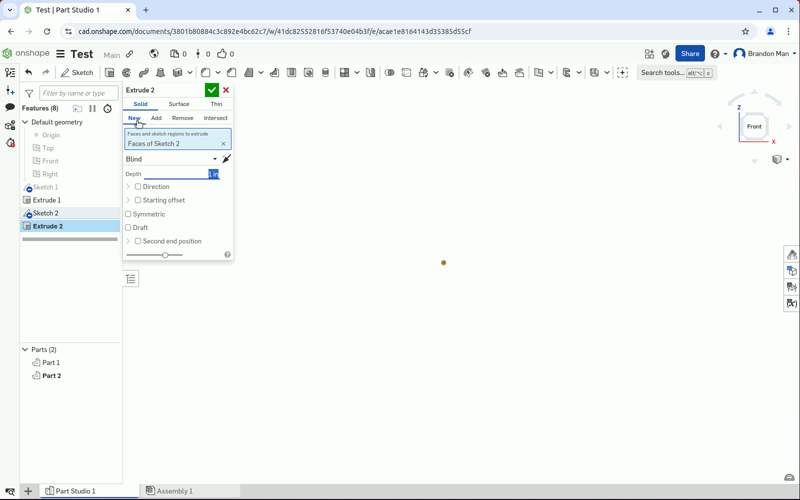
text(23.108)
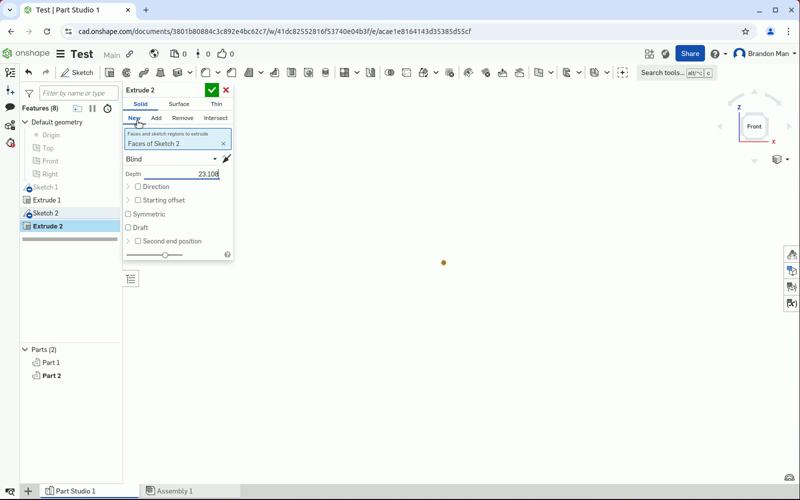
key(enter)
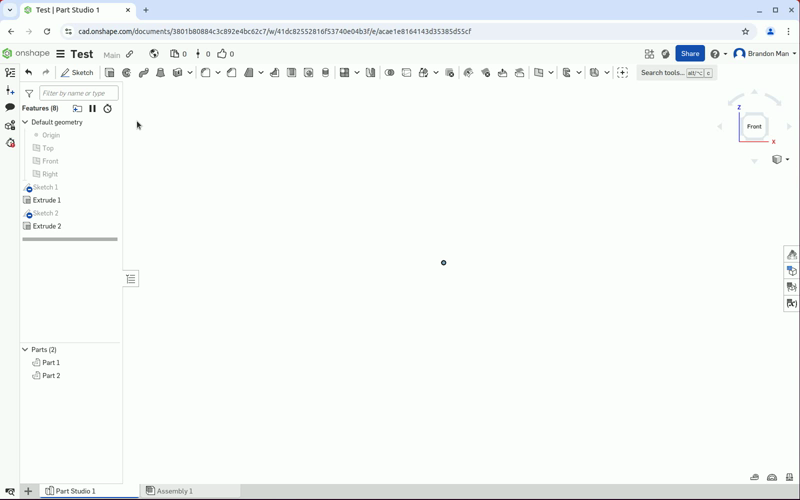
key(shift+h)
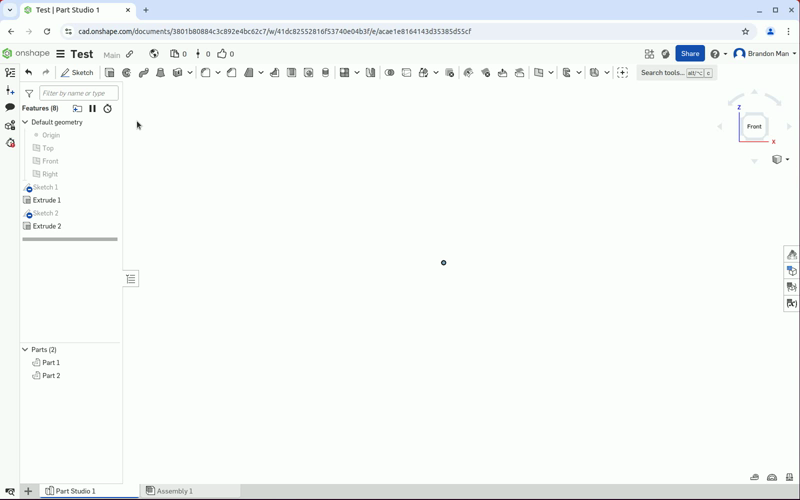
key(shift+h)
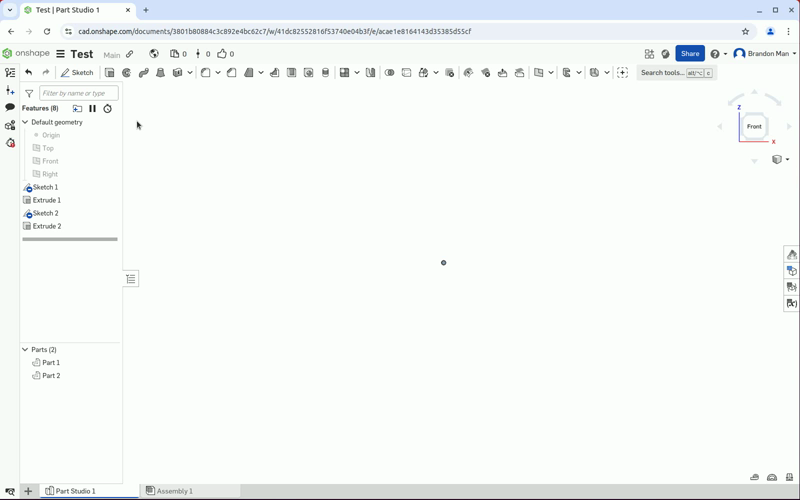
key(shift+7)
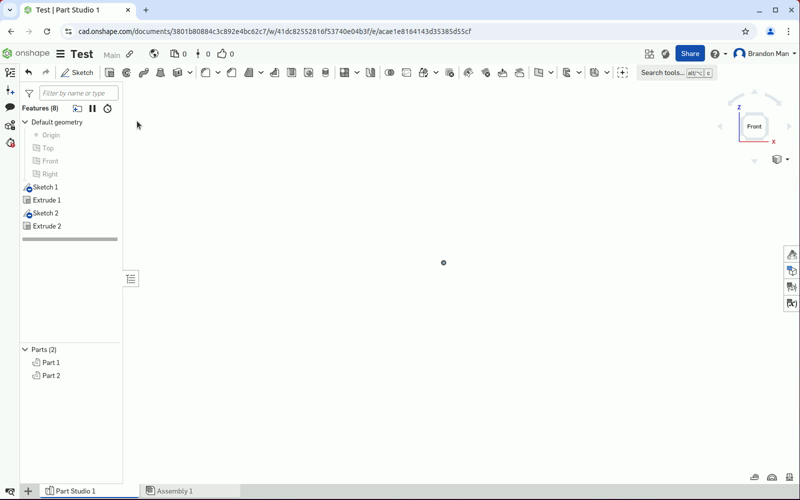
key(left, 2)
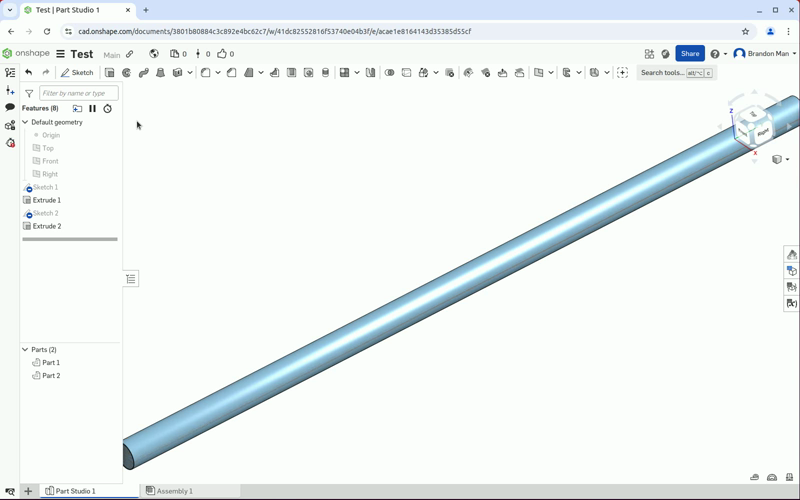
key(down, 2)
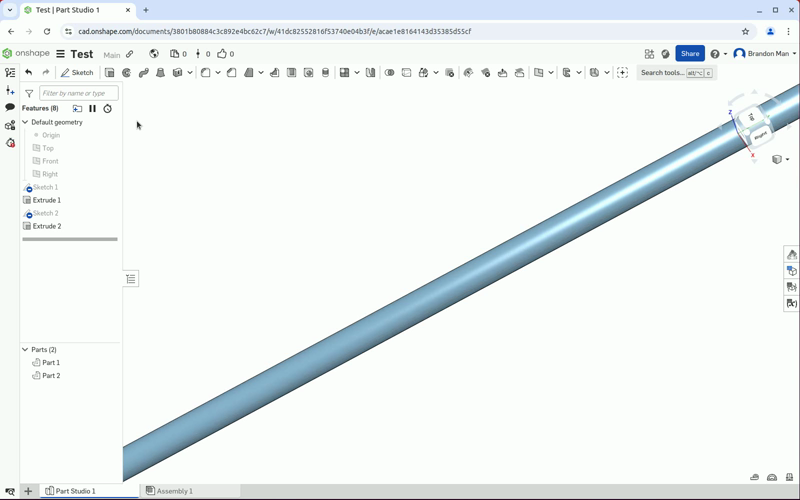
key(up, 2)
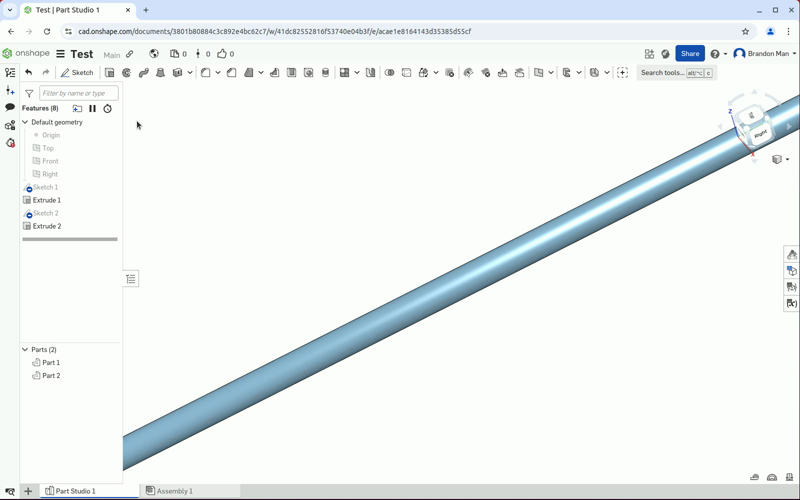
key(right, 2)
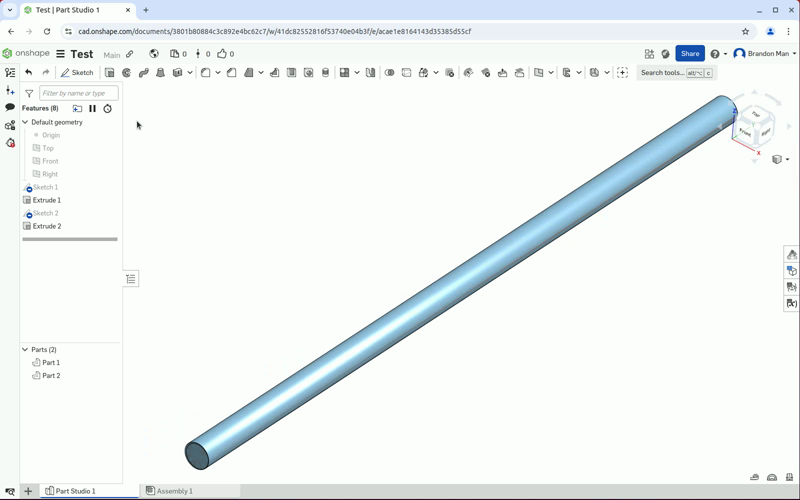
mouse_move(73, 189)
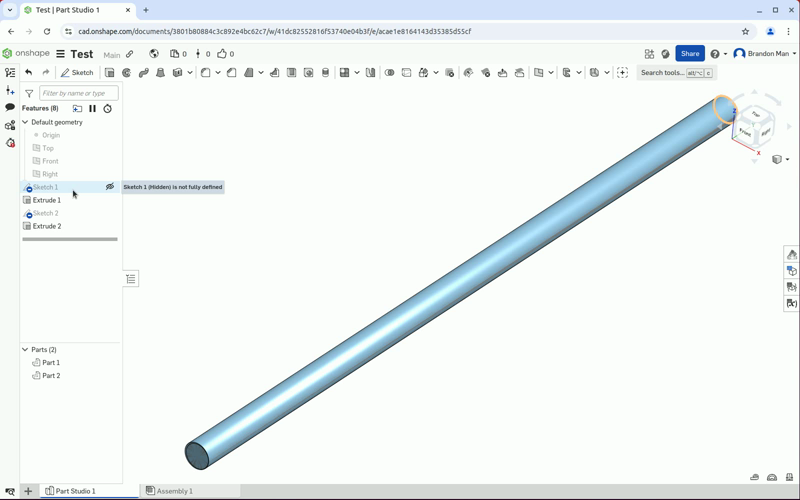
click(73, 189)